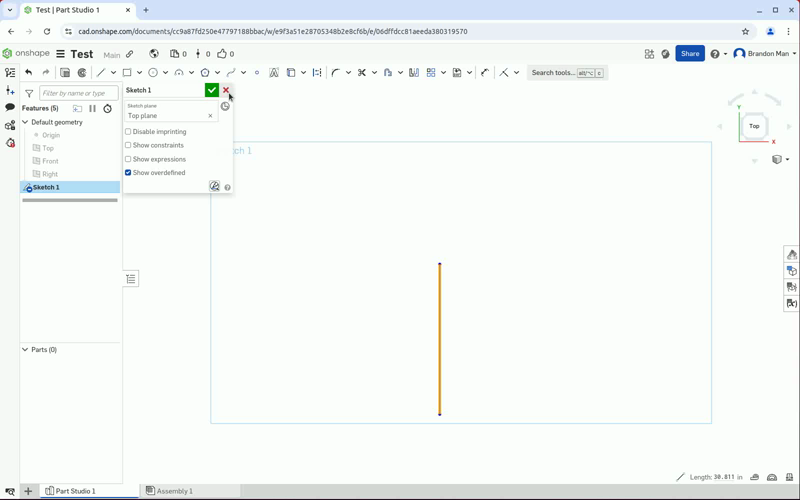
key(shift+h)
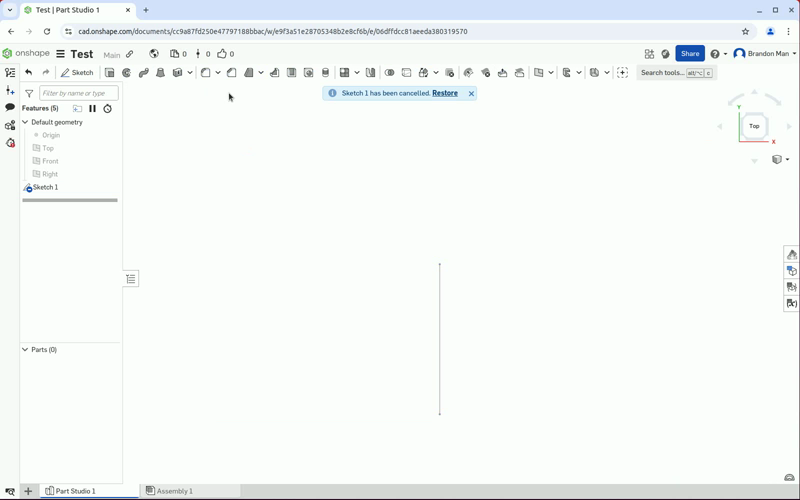
key(shift+s)
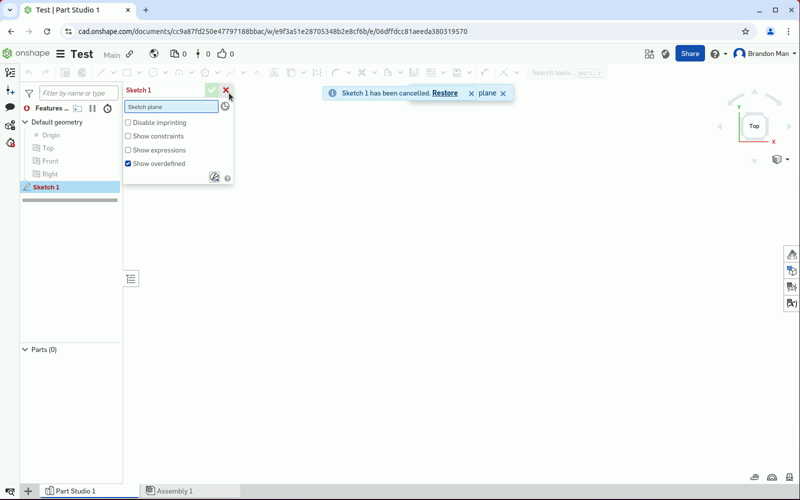
mouse_move(73, 150)
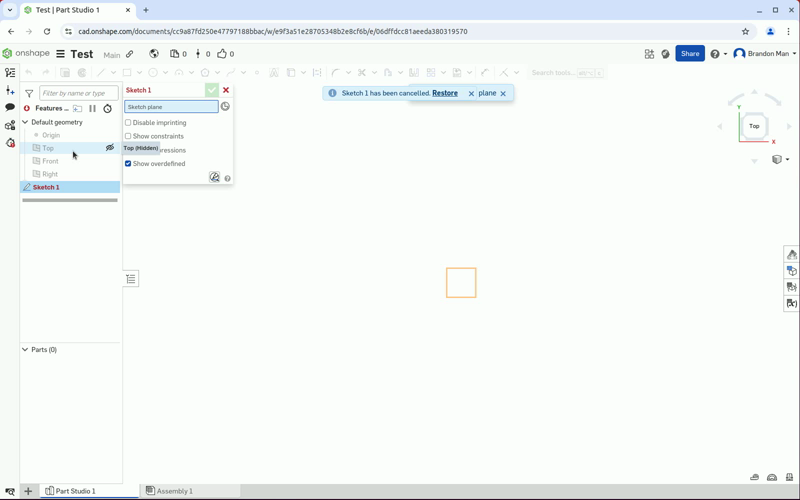
click(73, 150)
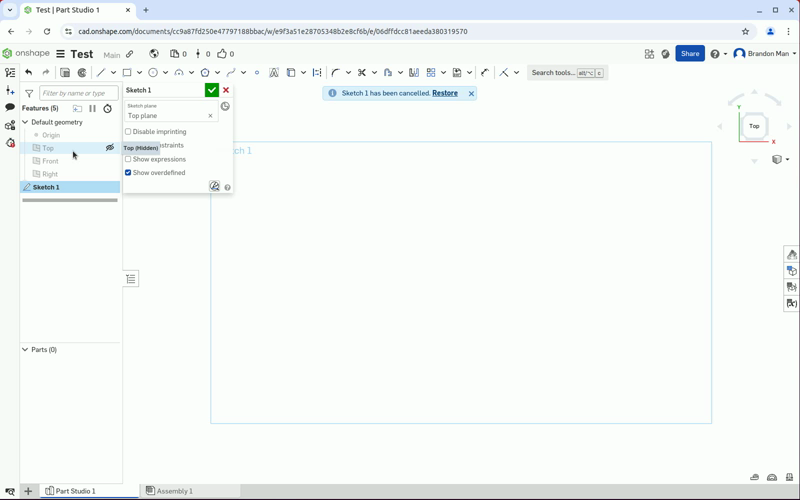
mouse_move(73, 352)
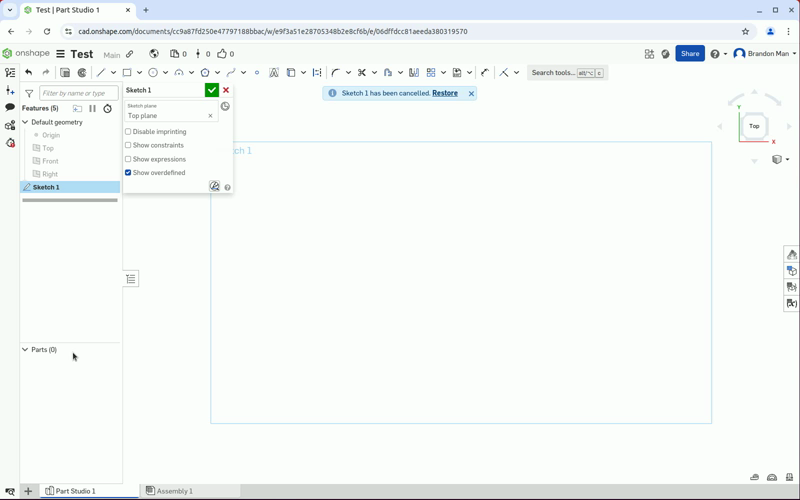
key(y)
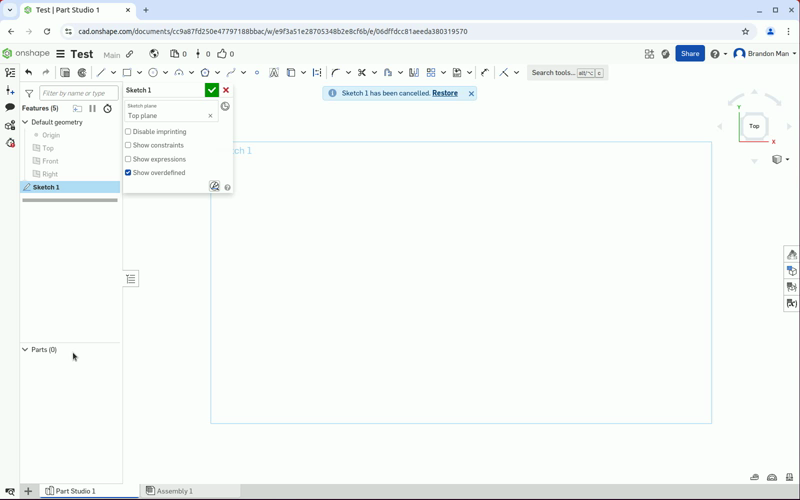
key(l)
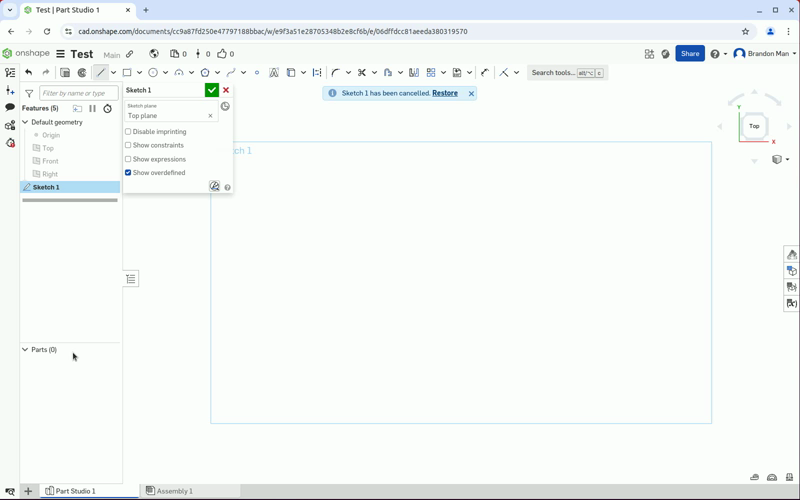
key_down(shift)
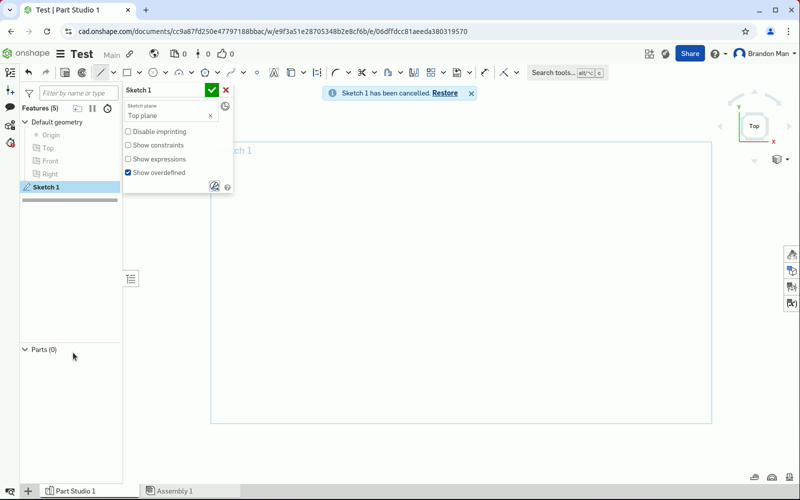
mouse_move(348, 356)
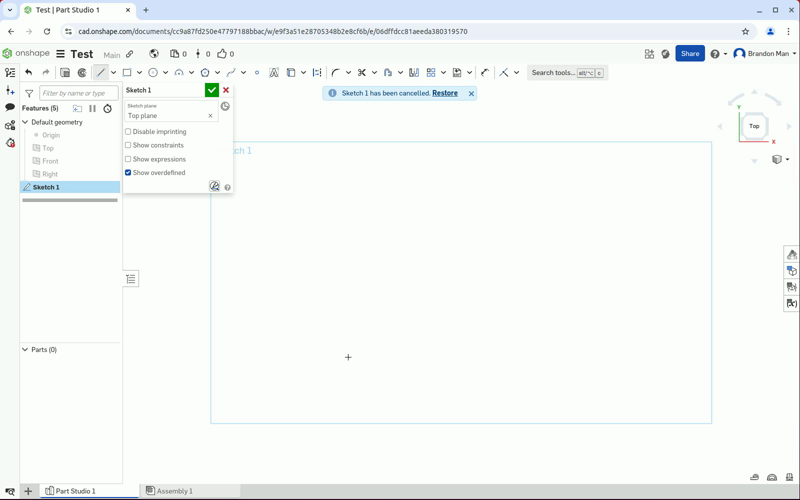
click(348, 356)
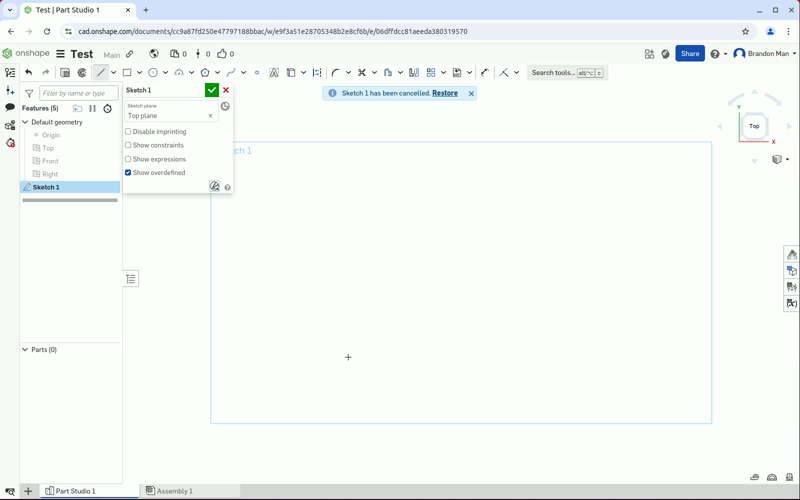
key_up(shift)
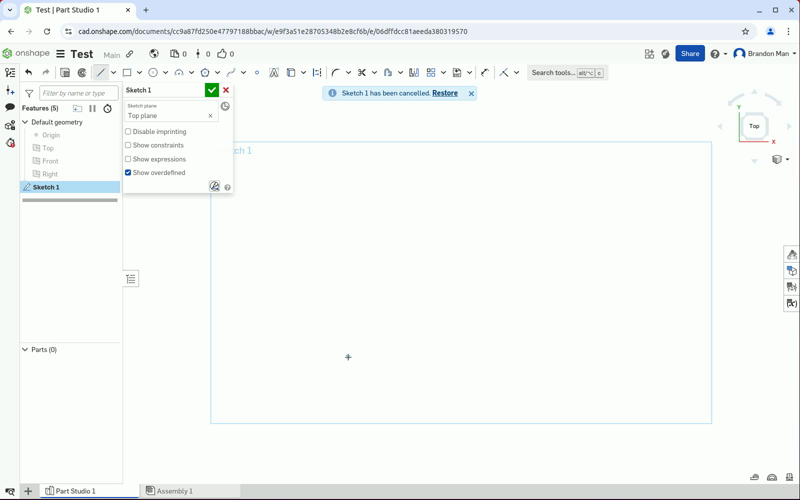
key_down(shift)
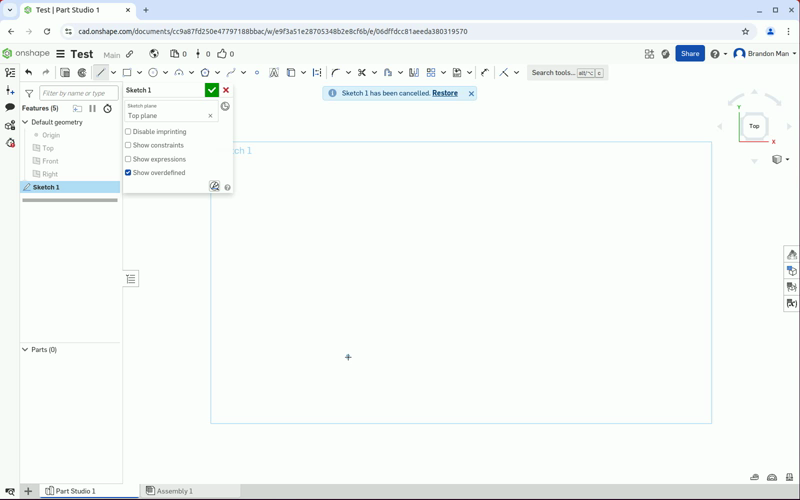
mouse_move(572, 356)
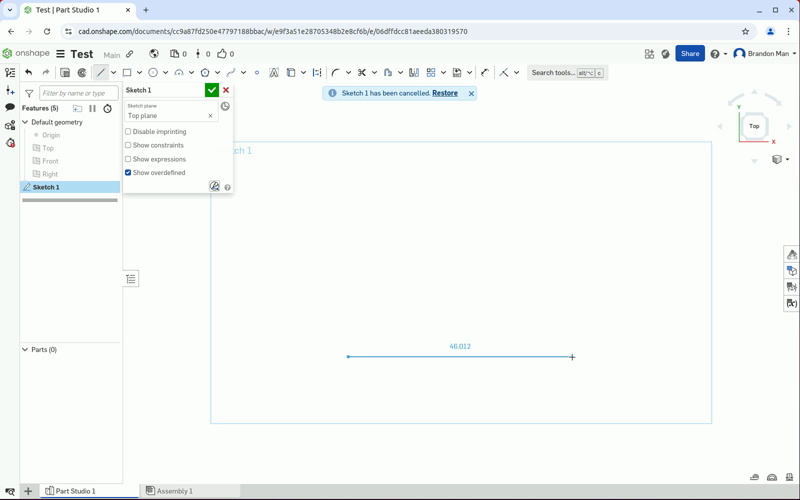
click(572, 356)
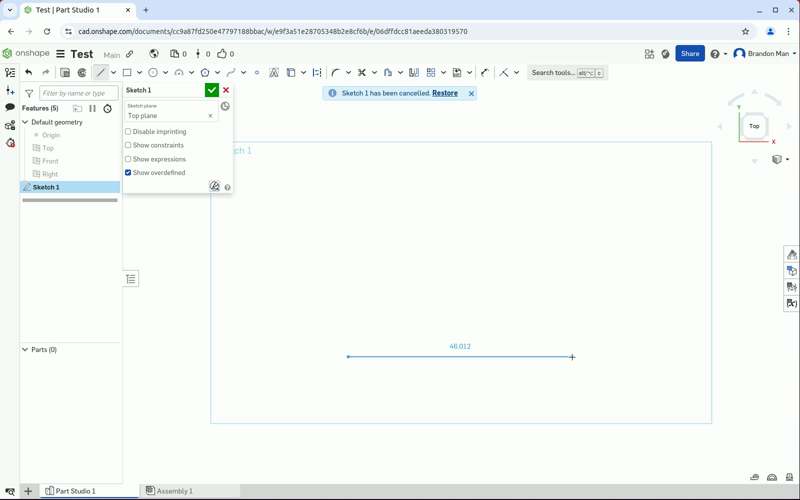
key_up(shift)
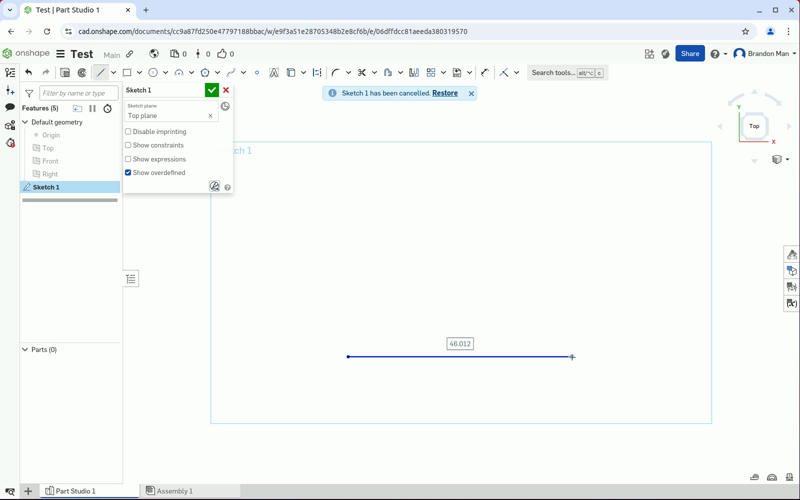
key_down(shift)
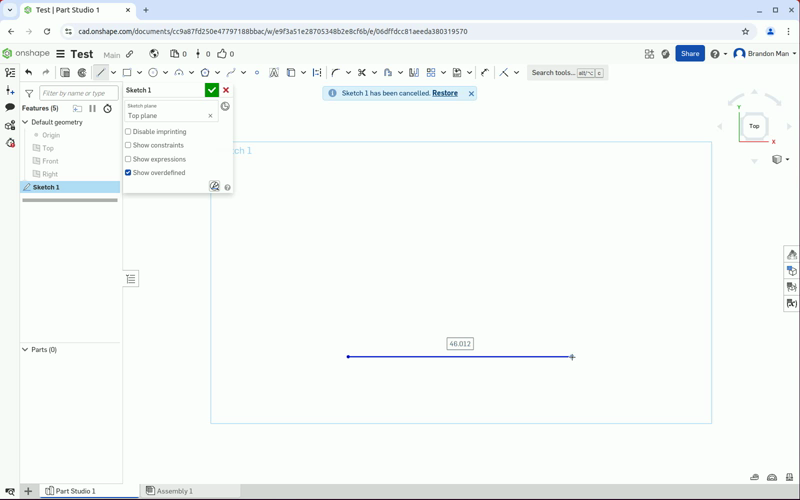
mouse_move(572, 210)
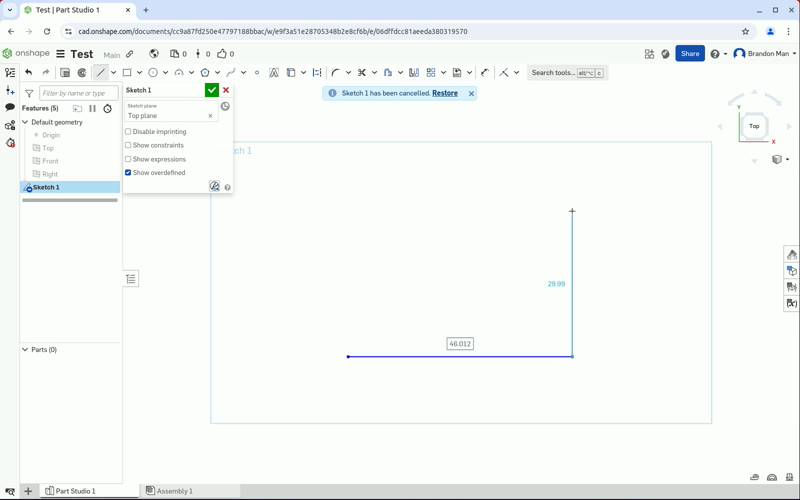
click(572, 210)
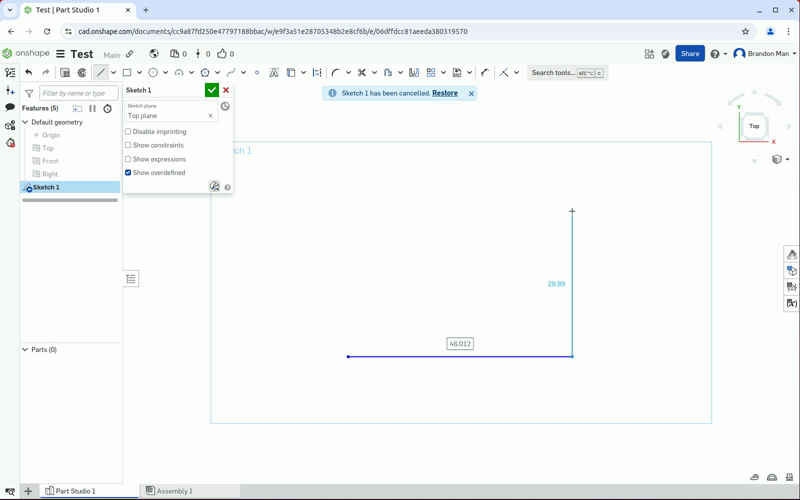
key_up(shift)
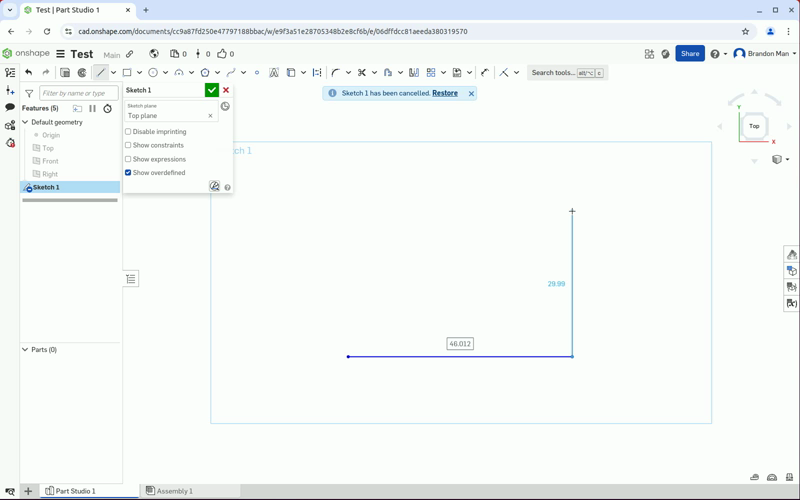
key_down(shift)
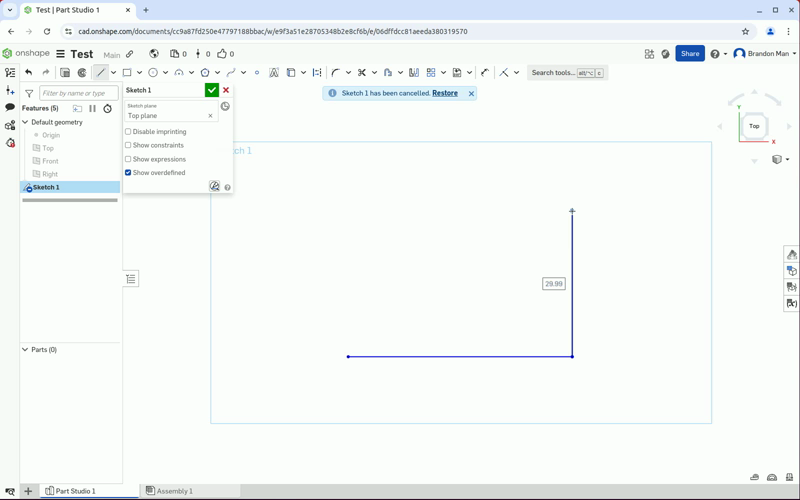
mouse_move(348, 210)
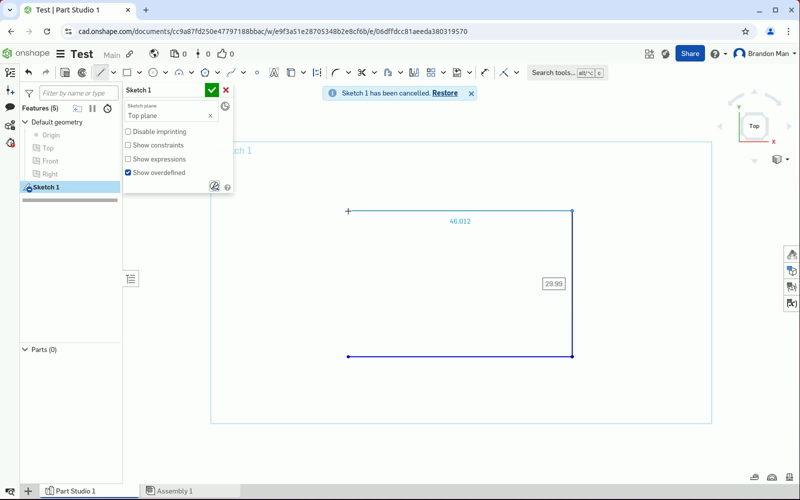
click(348, 210)
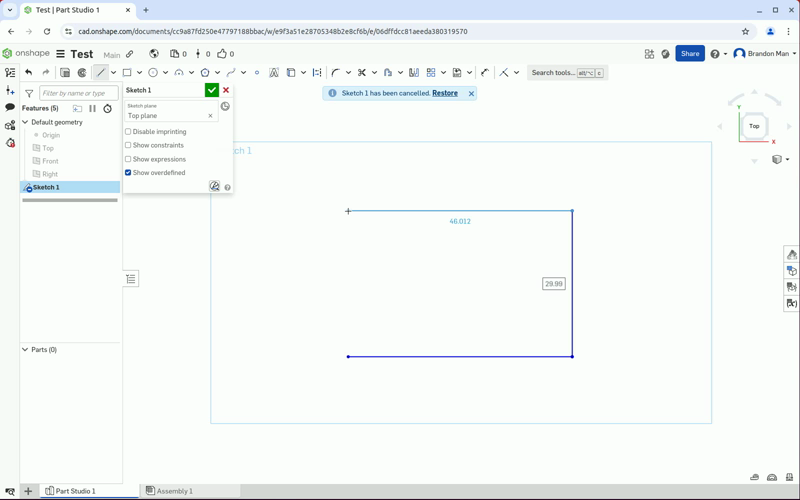
key_up(shift)
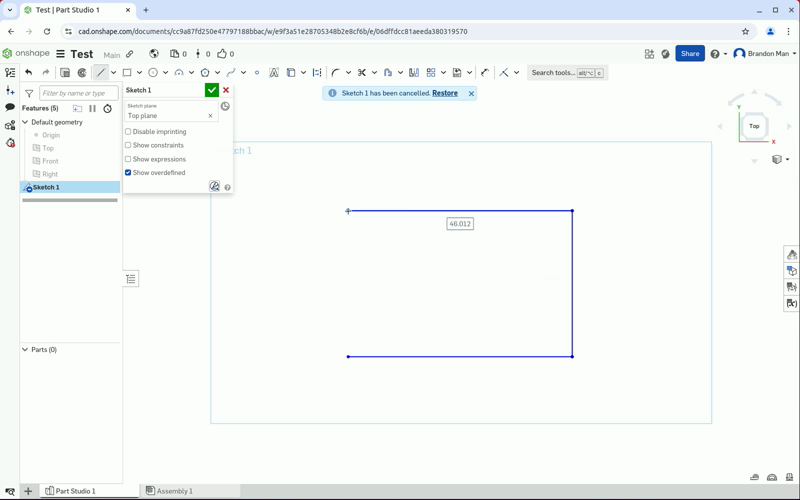
key_down(shift)
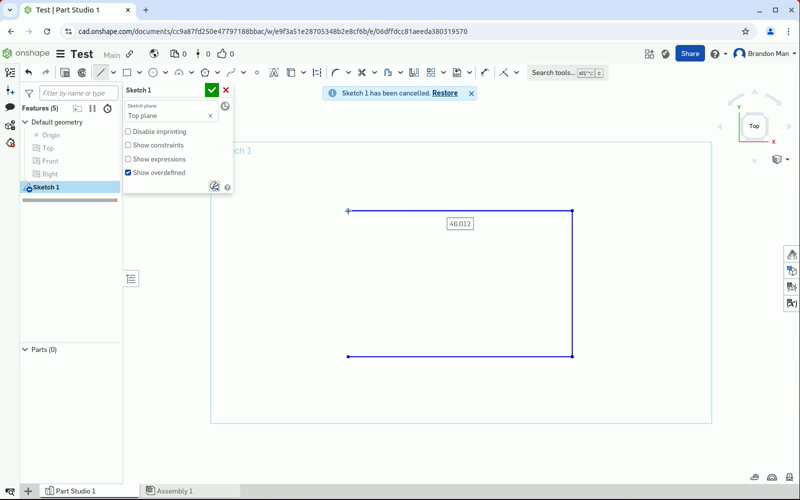
mouse_move(348, 356)
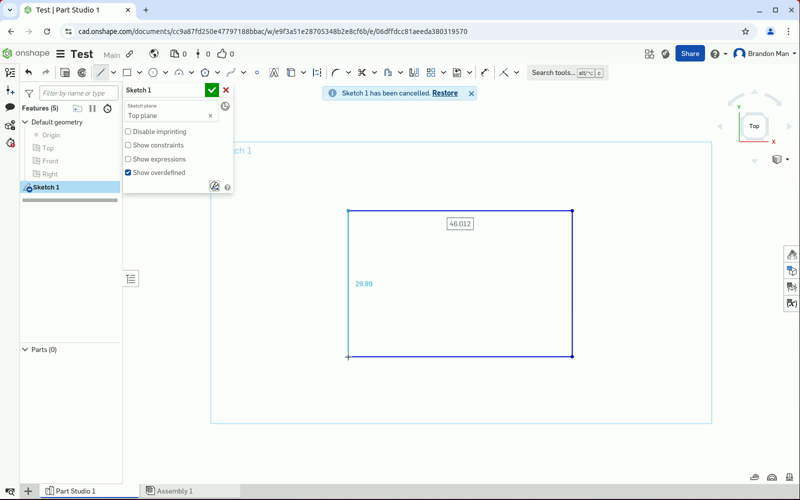
key_up(shift)
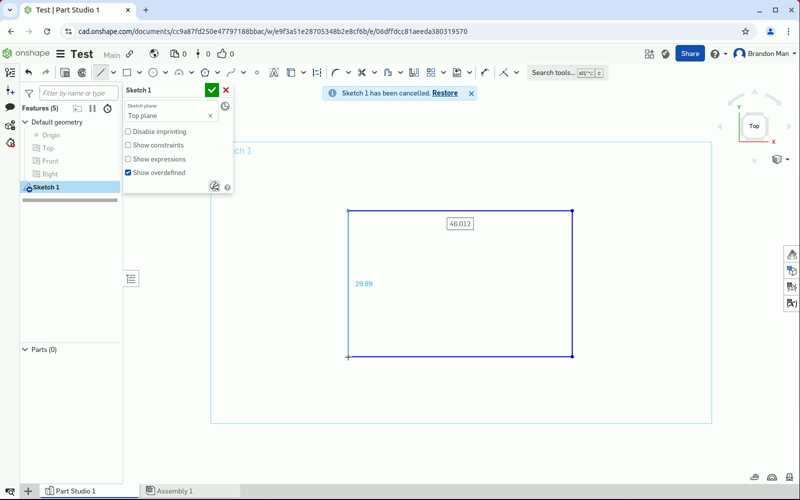
click(348, 356)
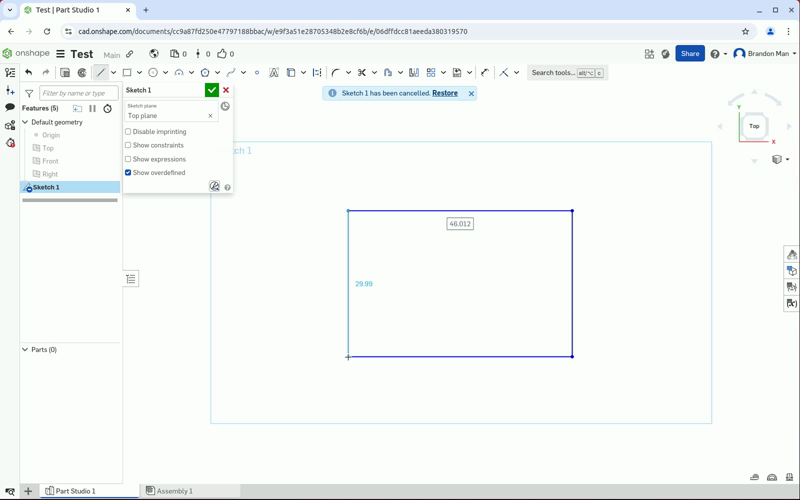
key(esc)
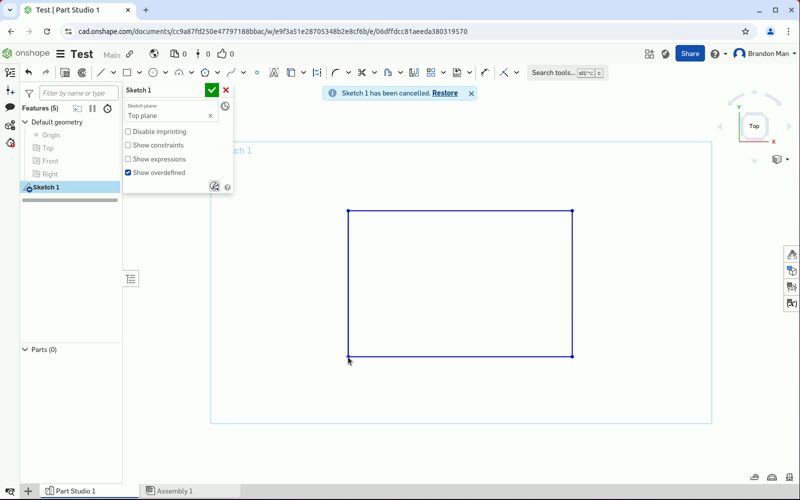
mouse_move(468, 257)
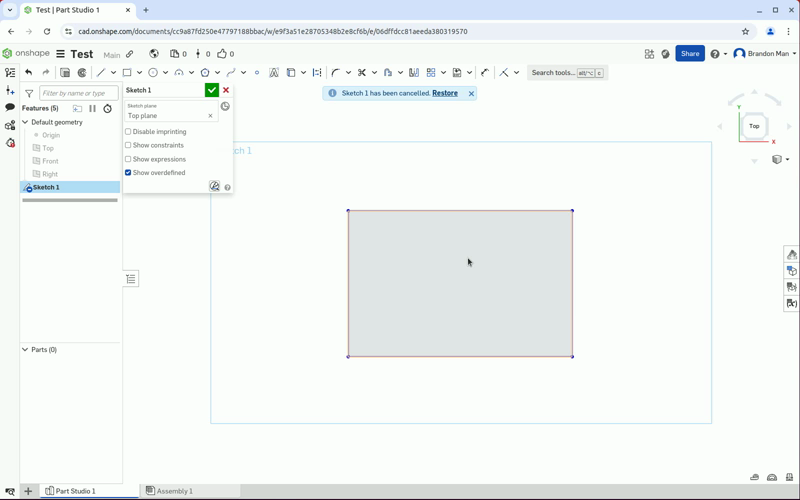
click(468, 257)
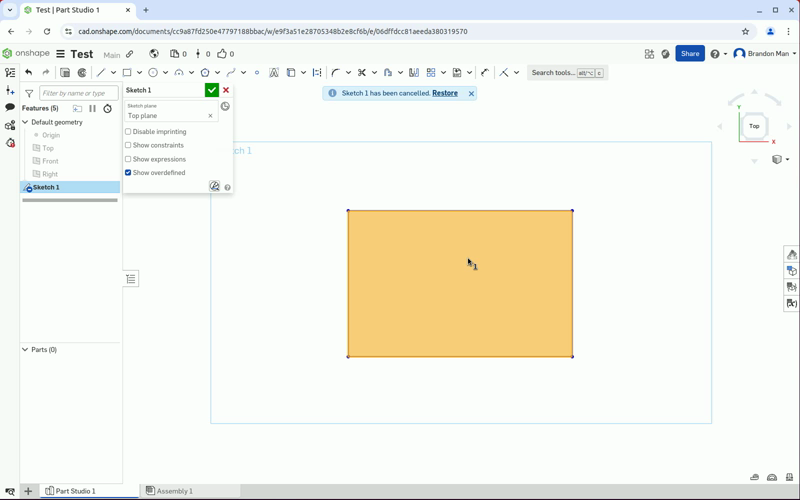
mouse_move(73, 352)
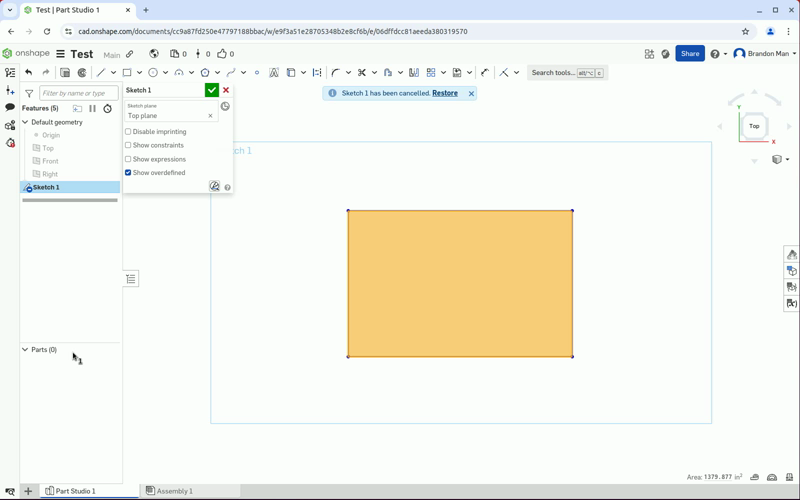
key(shift+y)
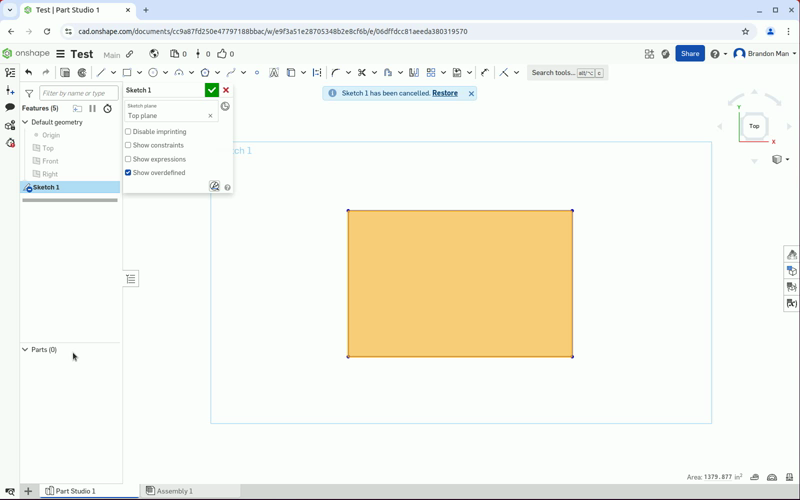
key(shift+e)
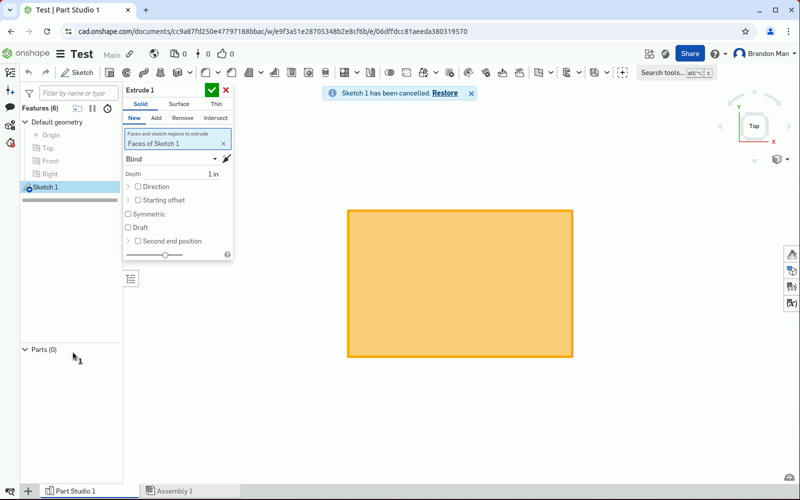
mouse_move(143, 106)
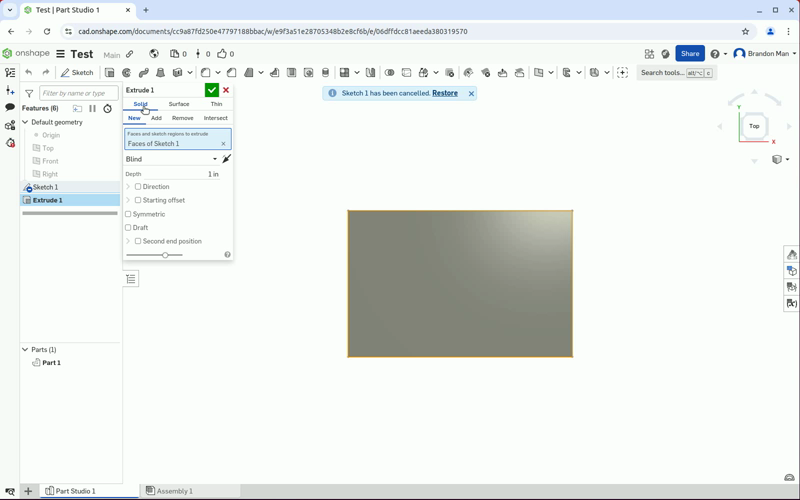
click(143, 106)
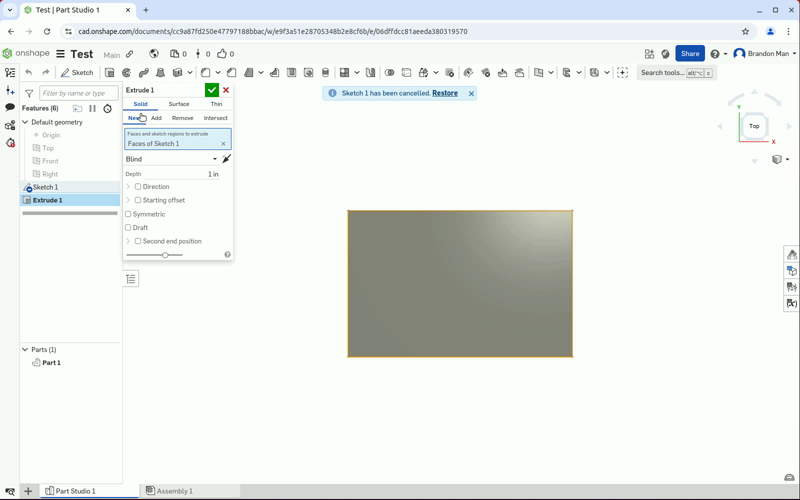
mouse_move(137, 120)
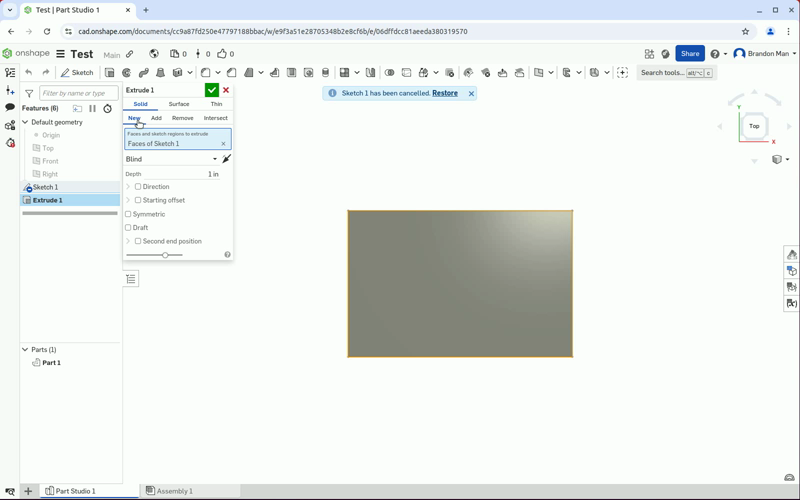
click(137, 120)
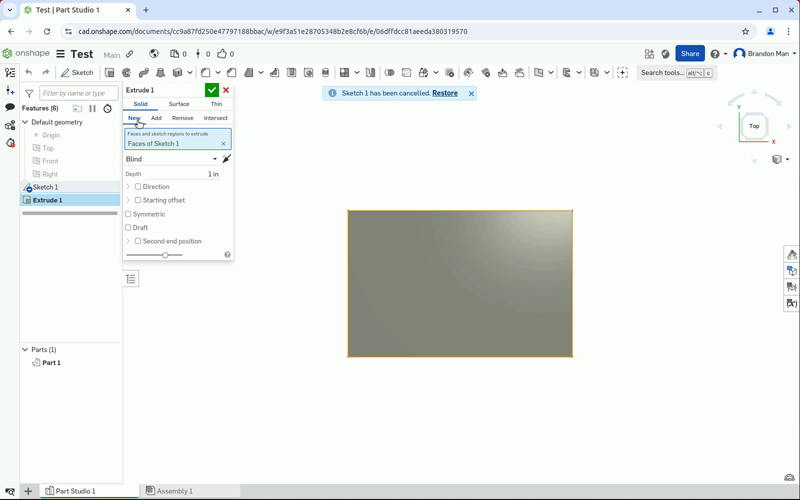
key(tab, 4)
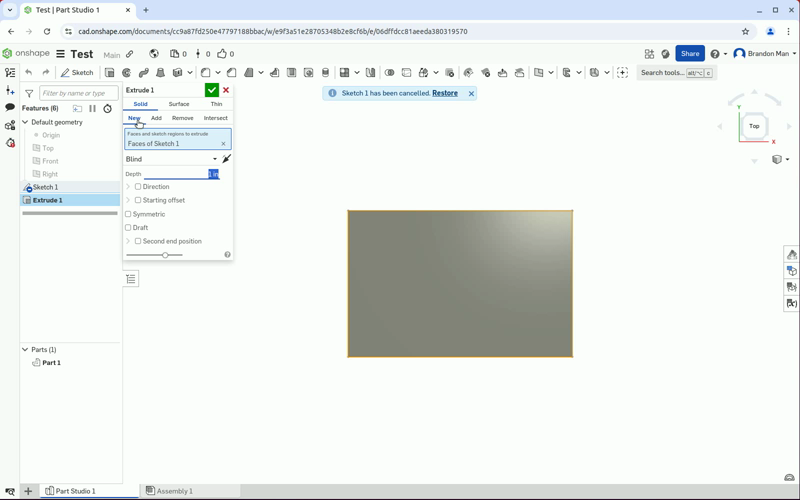
text(1.204)
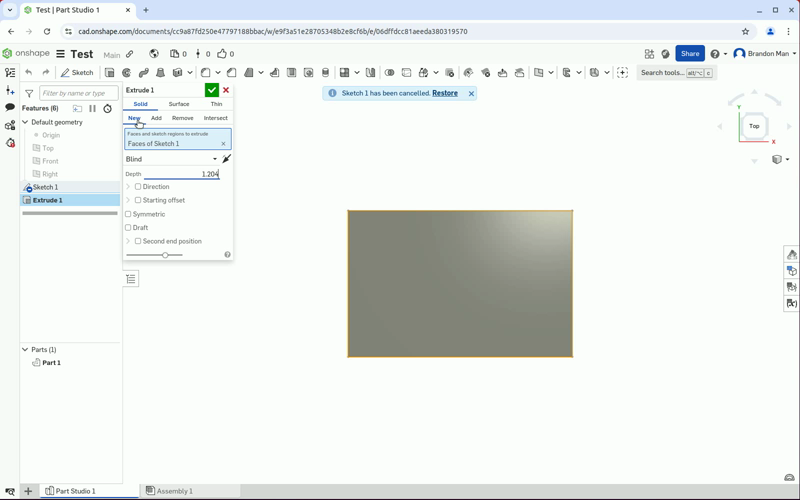
key(enter)
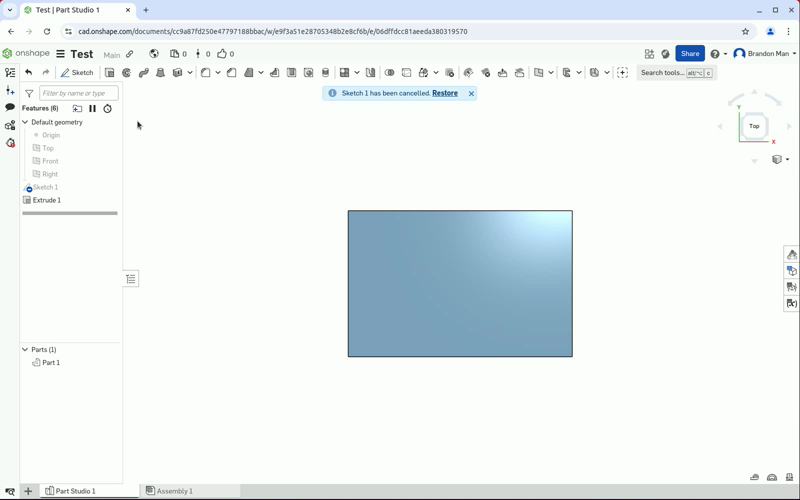
key(shift+h)
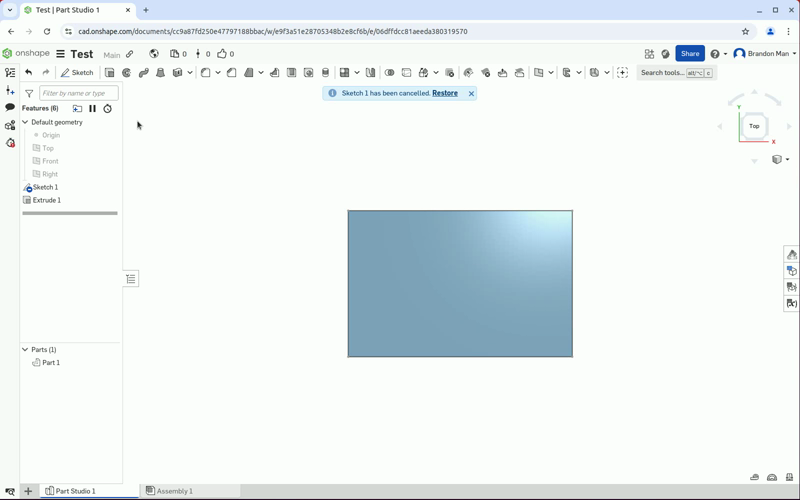
key(shift+h)
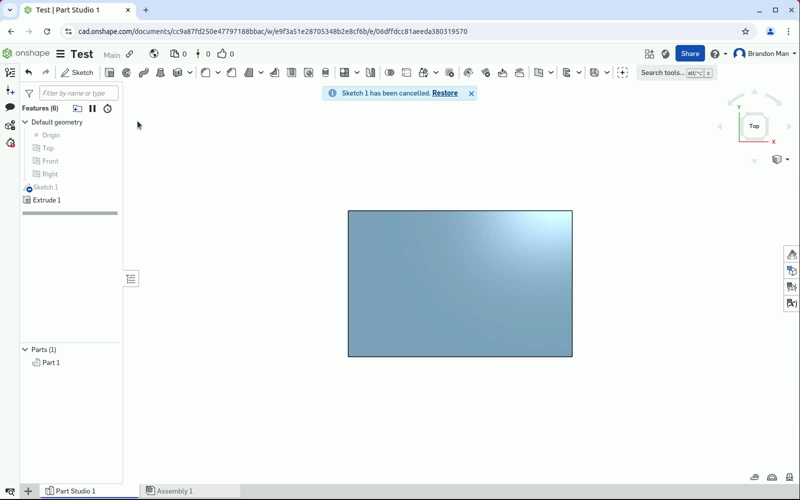
mouse_move(73, 189)
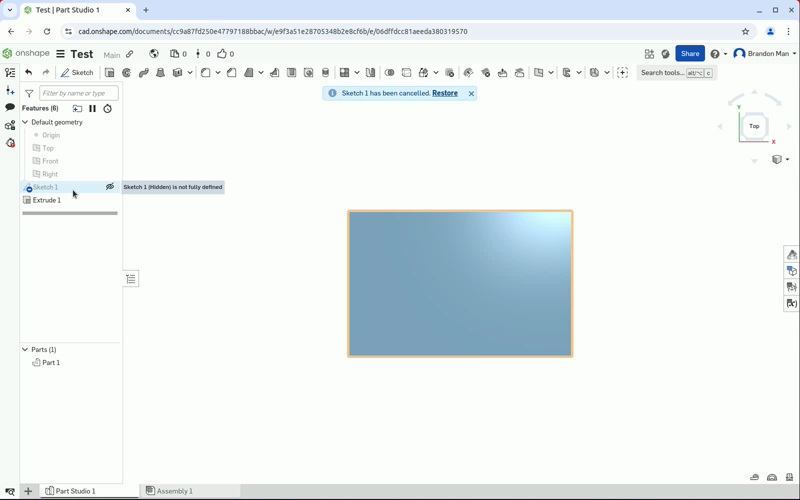
click(73, 189)
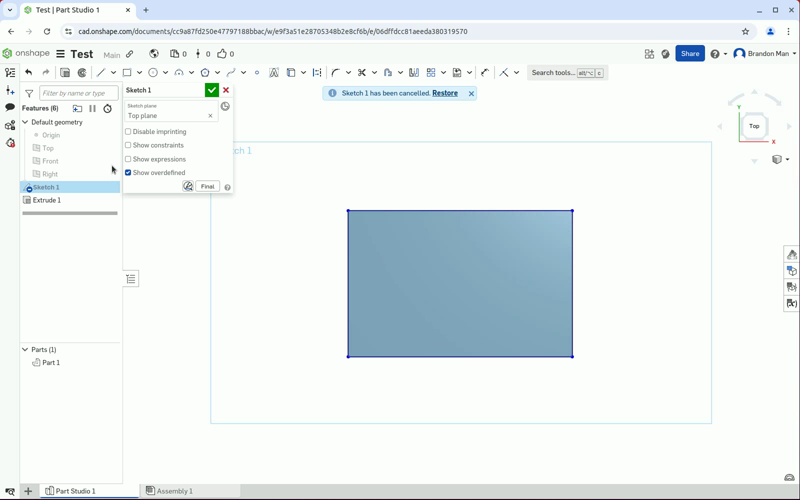
mouse_move(229, 92)
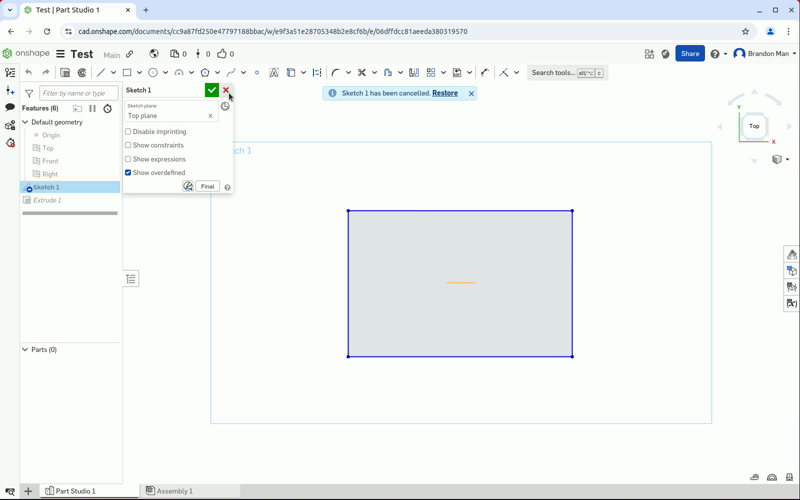
click(229, 92)
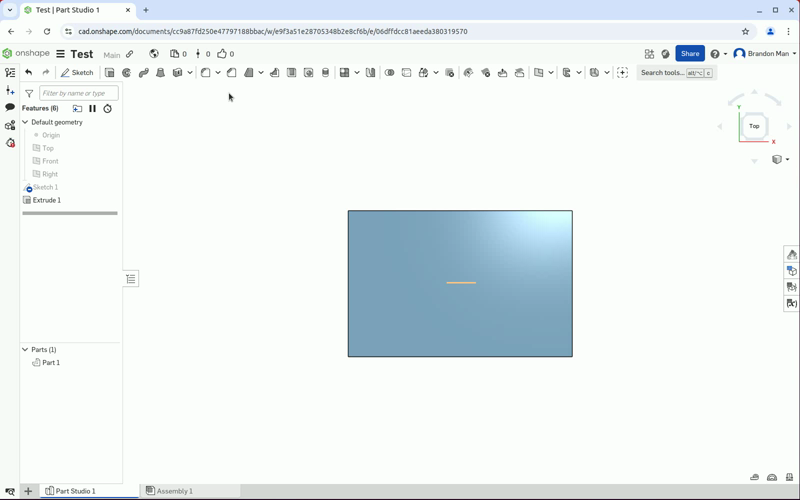
mouse_move(541, 75)
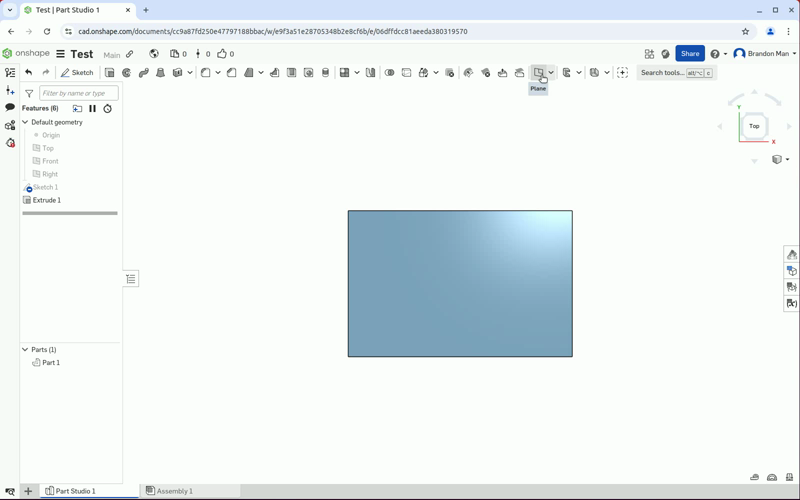
click(541, 75)
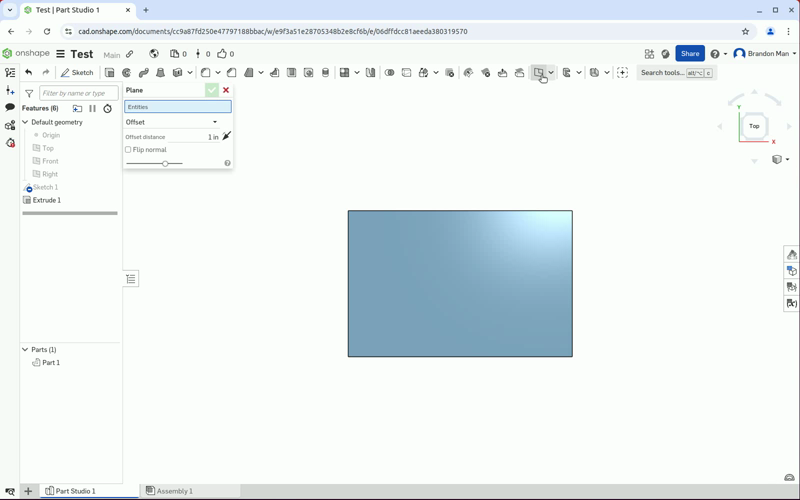
mouse_move(73, 150)
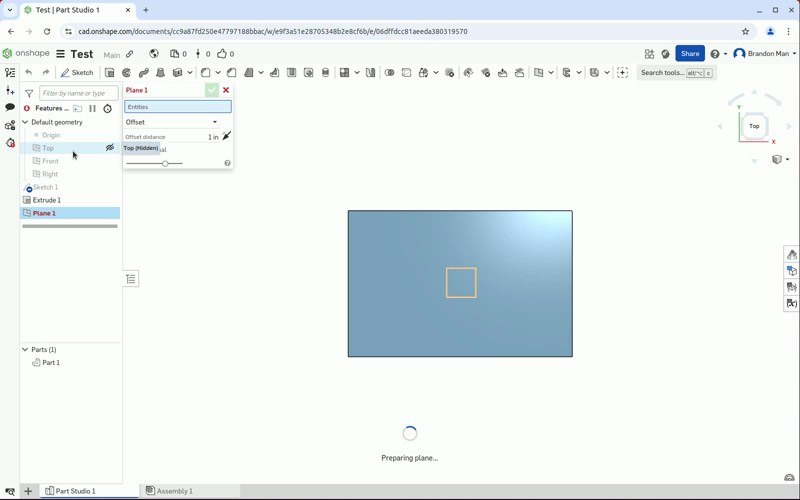
click(73, 150)
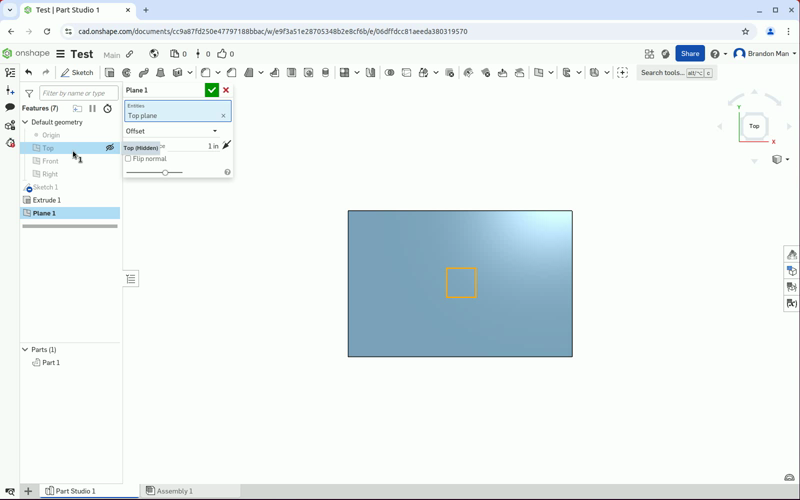
key(tab, 2)
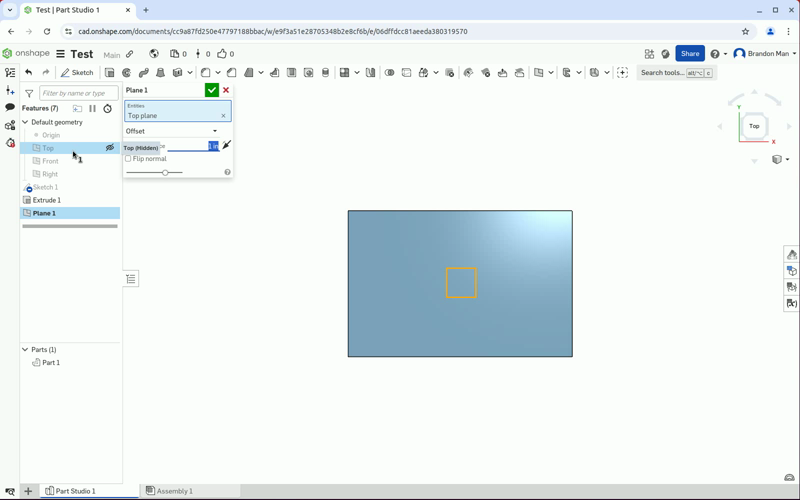
text(1.202)
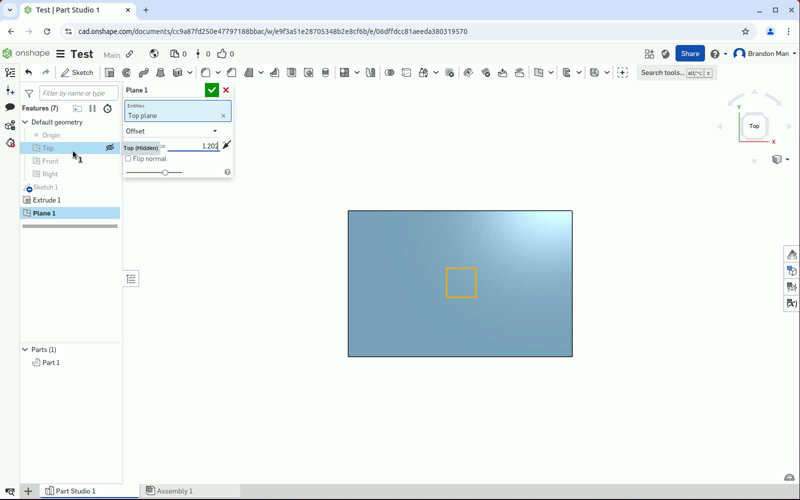
key(enter, 2)
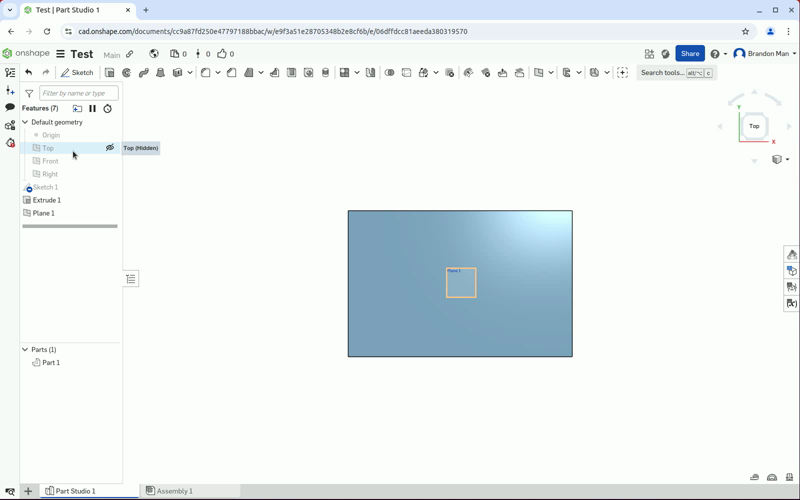
key(shift+s)
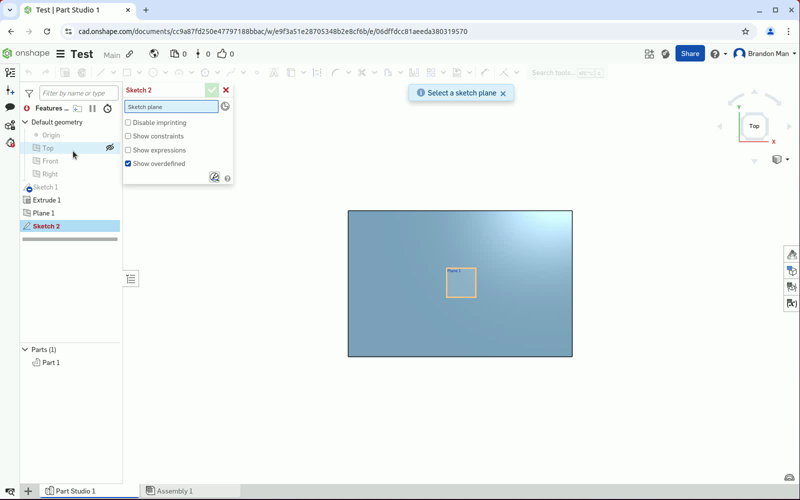
mouse_move(73, 215)
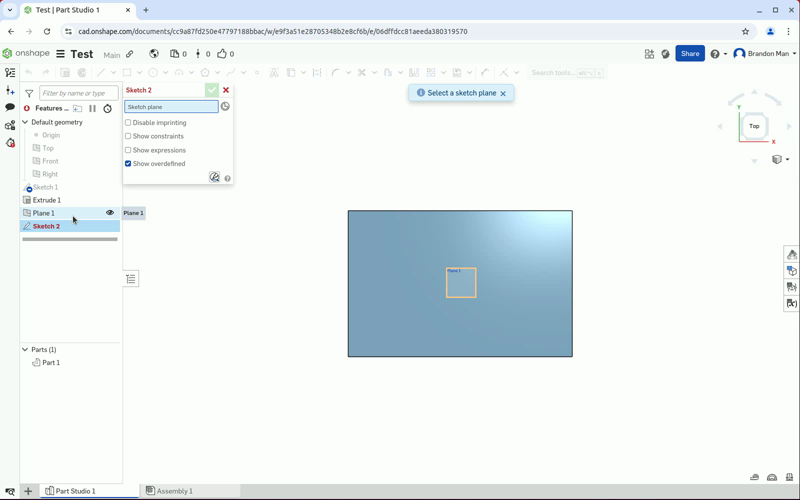
click(73, 215)
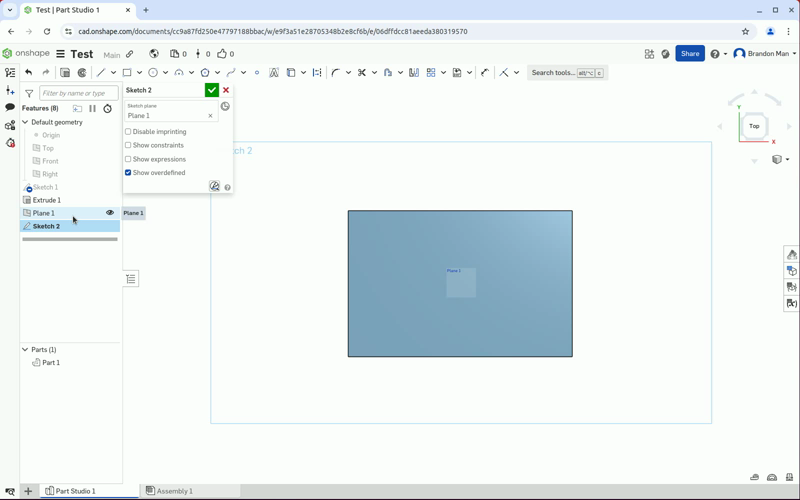
mouse_move(73, 352)
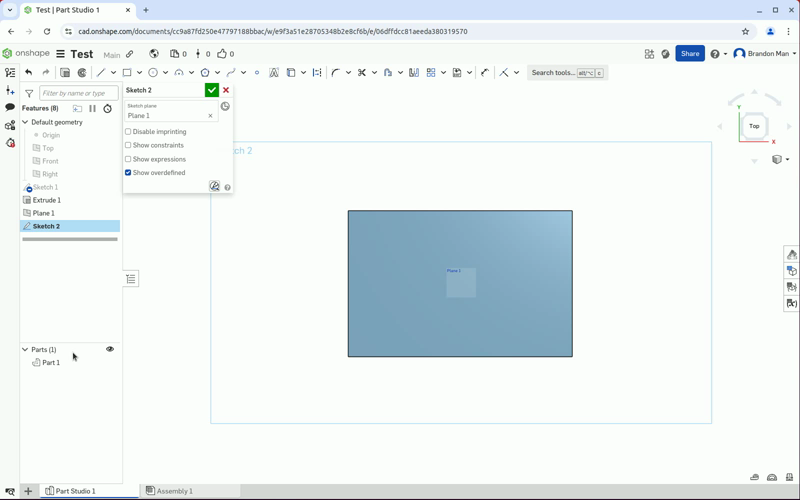
key(y)
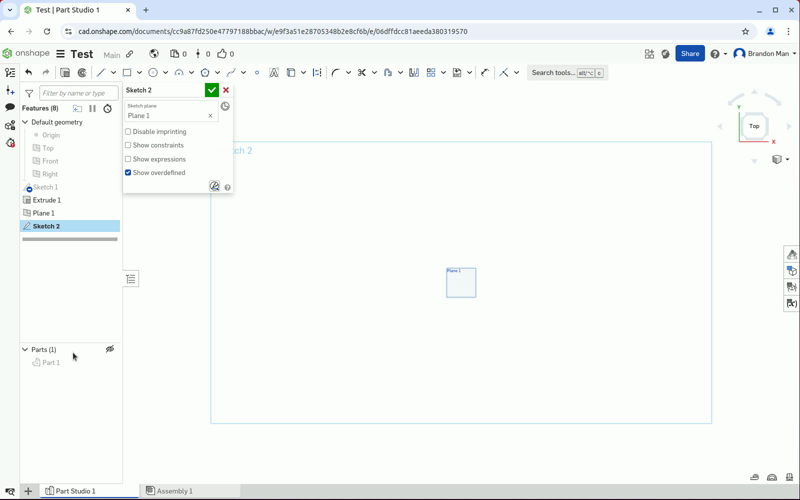
key(l)
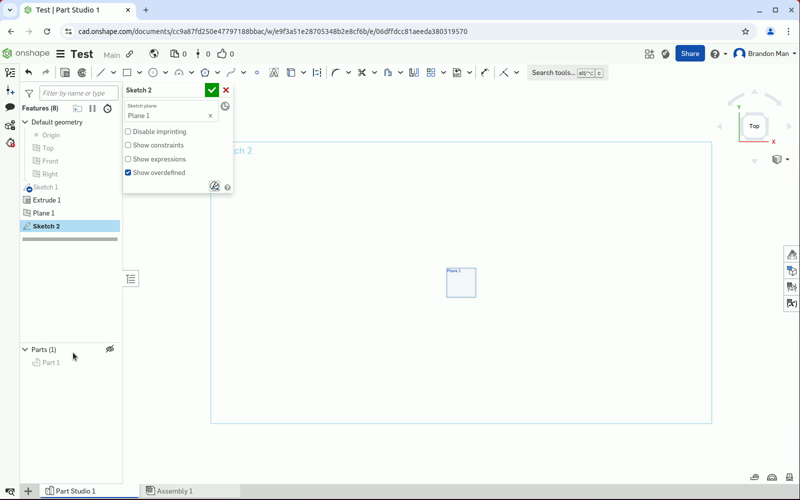
key_down(shift)
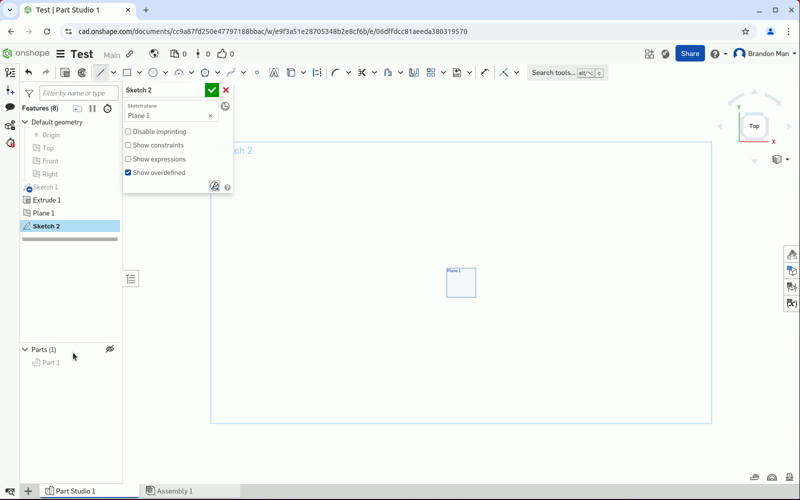
mouse_move(348, 352)
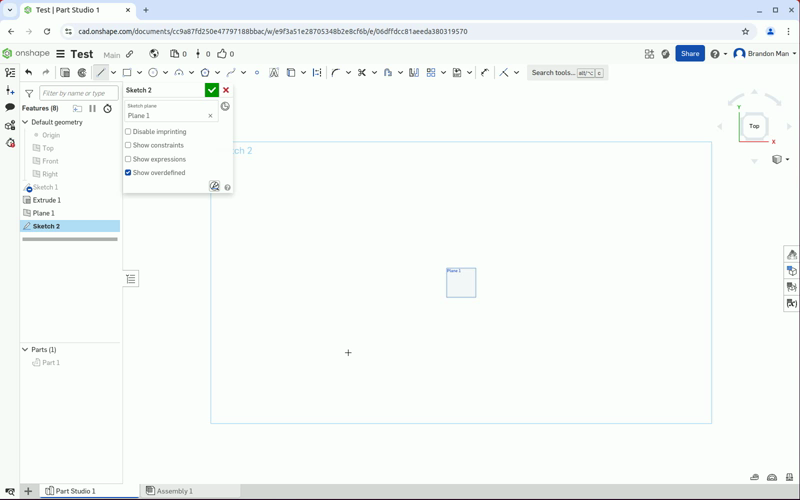
click(348, 352)
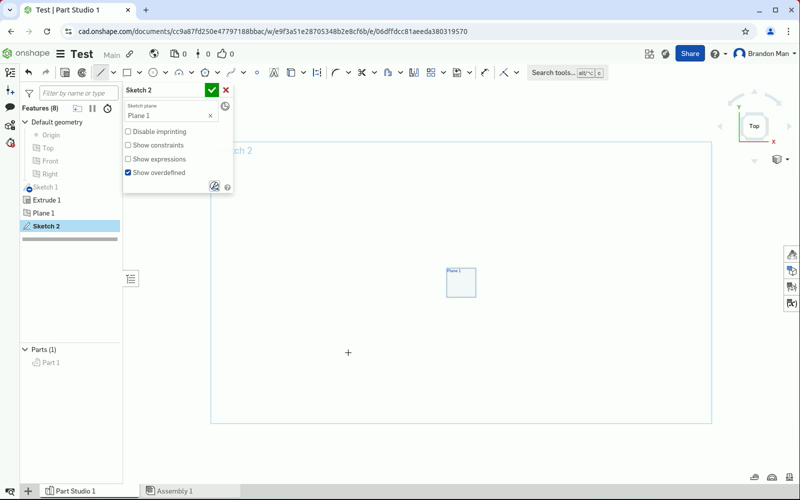
key_up(shift)
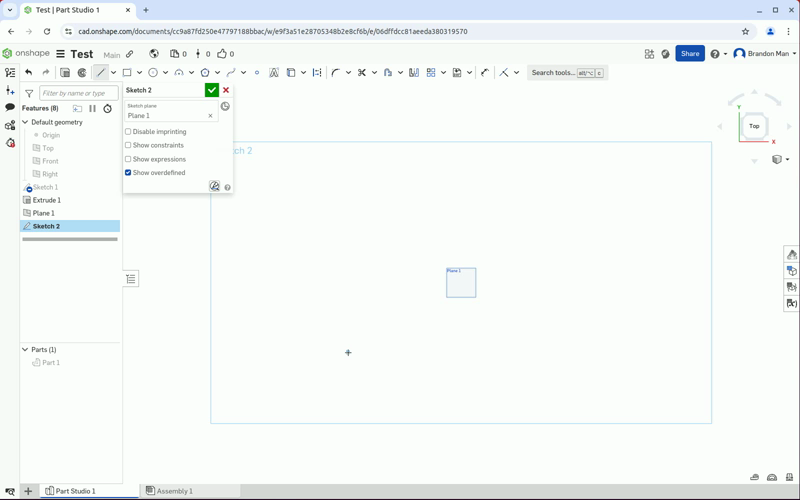
key_down(shift)
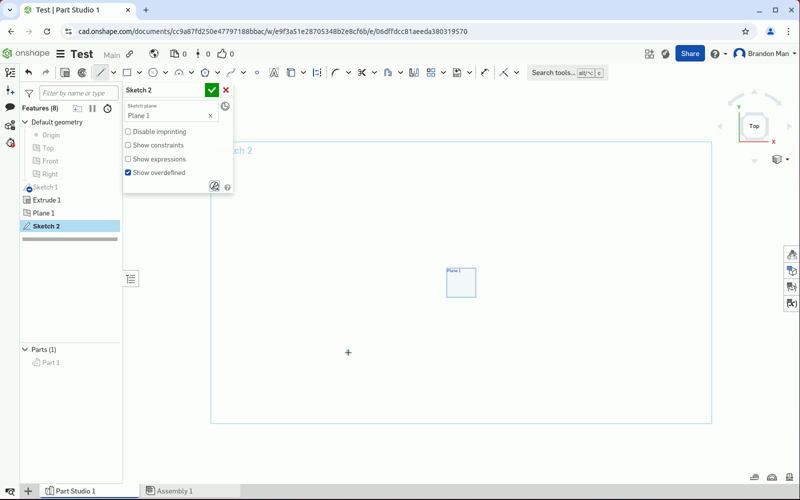
mouse_move(572, 352)
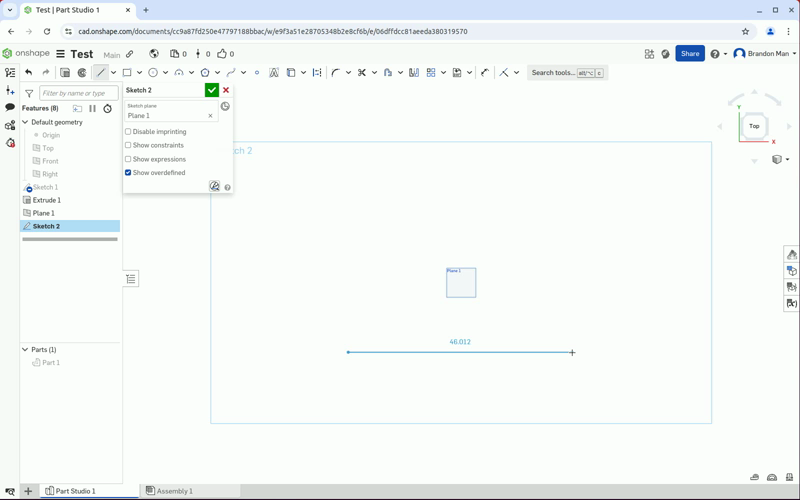
click(572, 352)
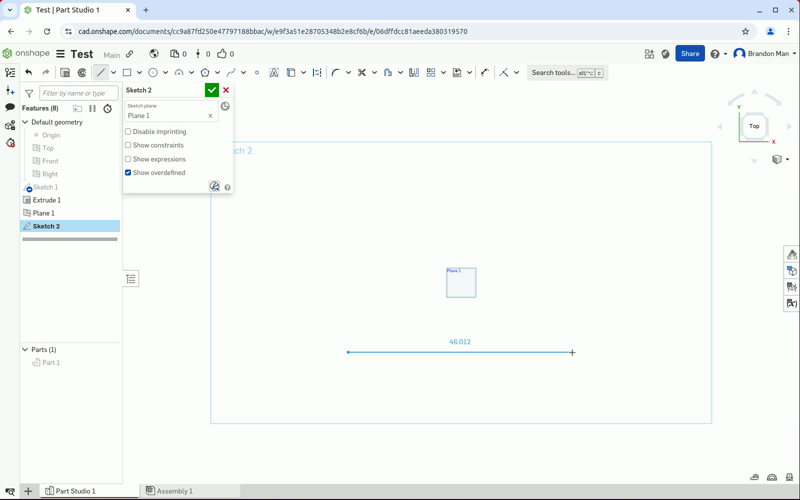
key_up(shift)
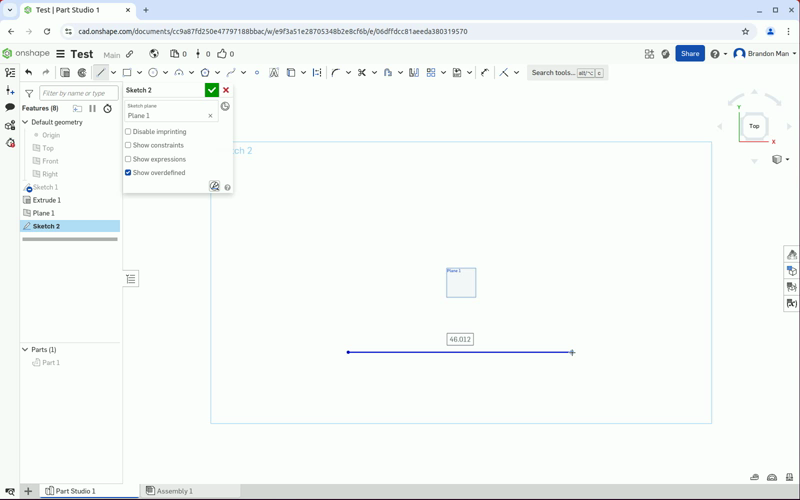
key_down(shift)
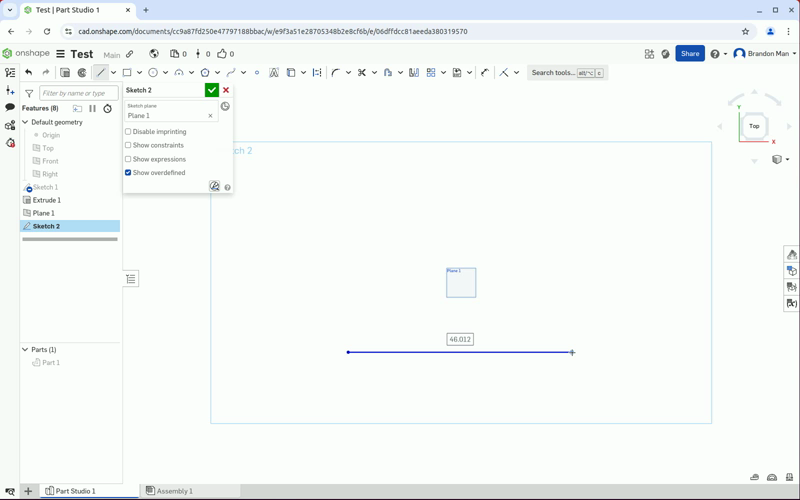
mouse_move(572, 213)
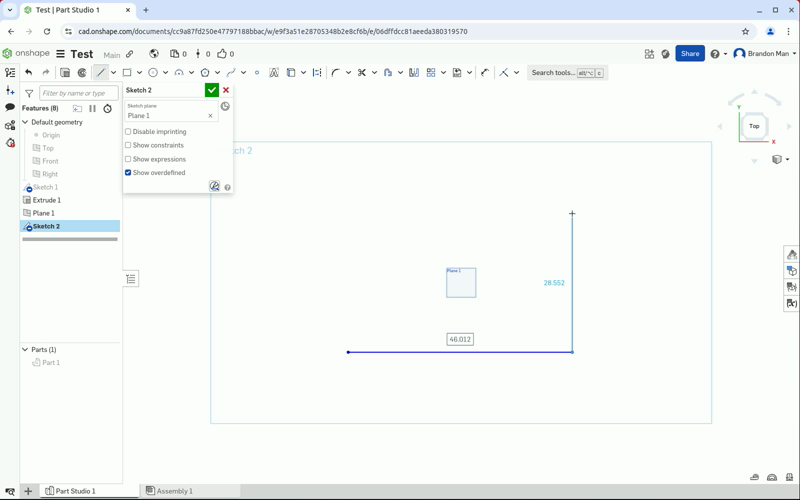
click(572, 213)
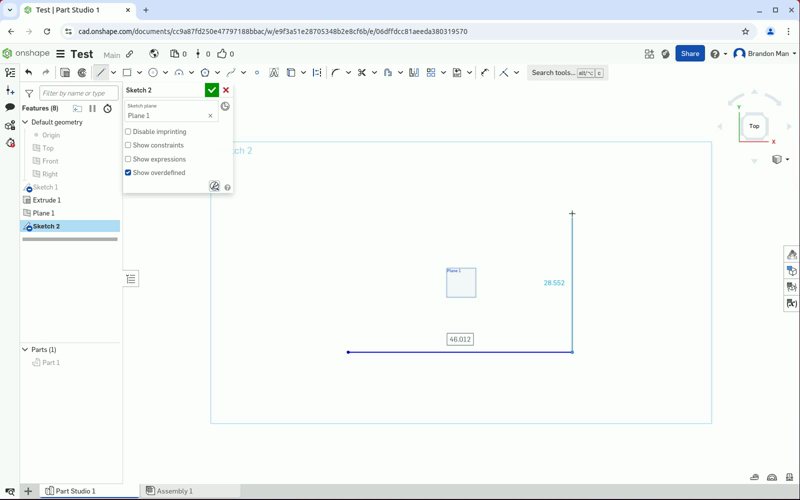
key_up(shift)
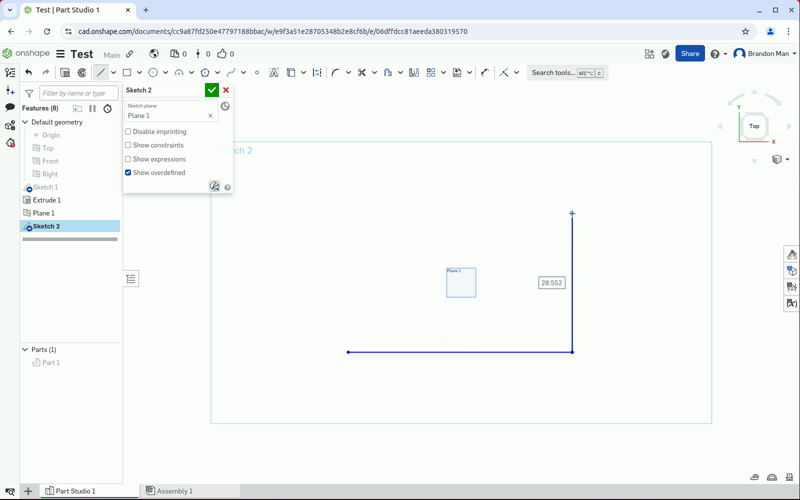
key_down(shift)
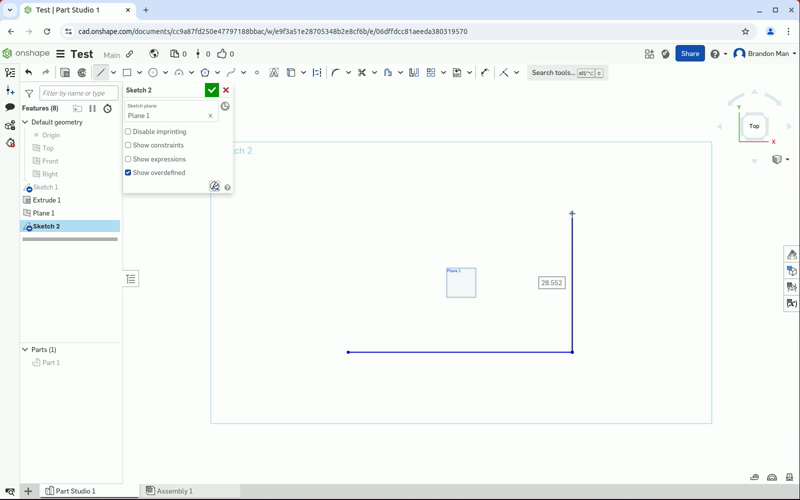
mouse_move(348, 213)
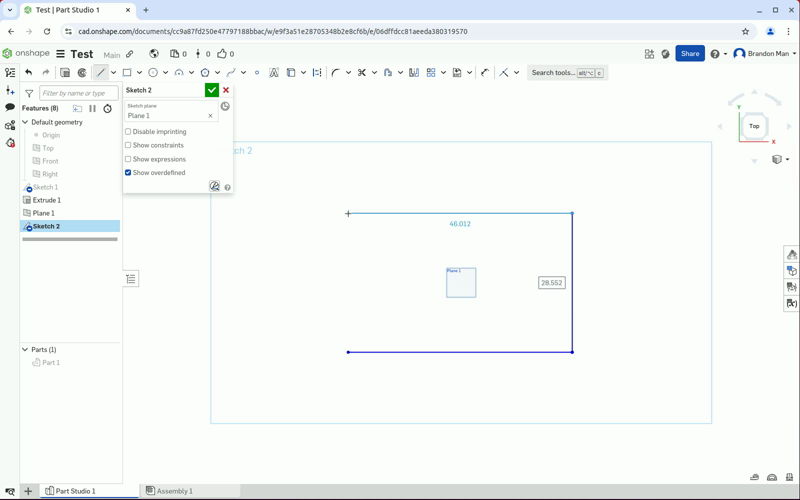
click(348, 213)
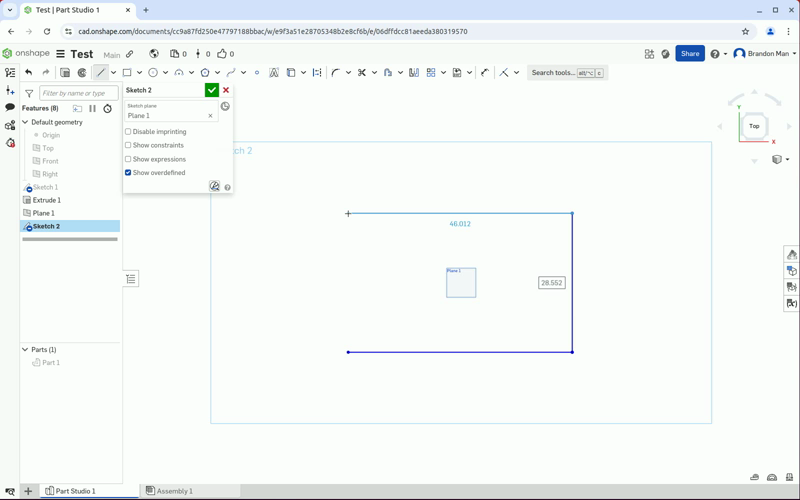
key_up(shift)
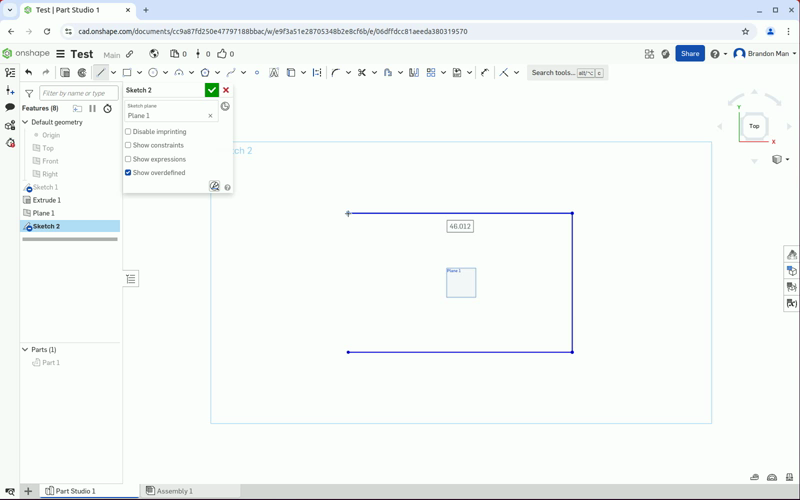
key_down(shift)
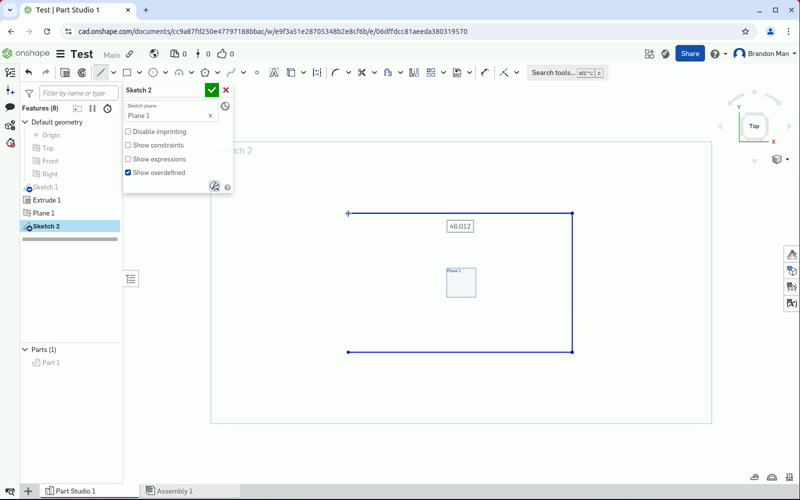
mouse_move(348, 352)
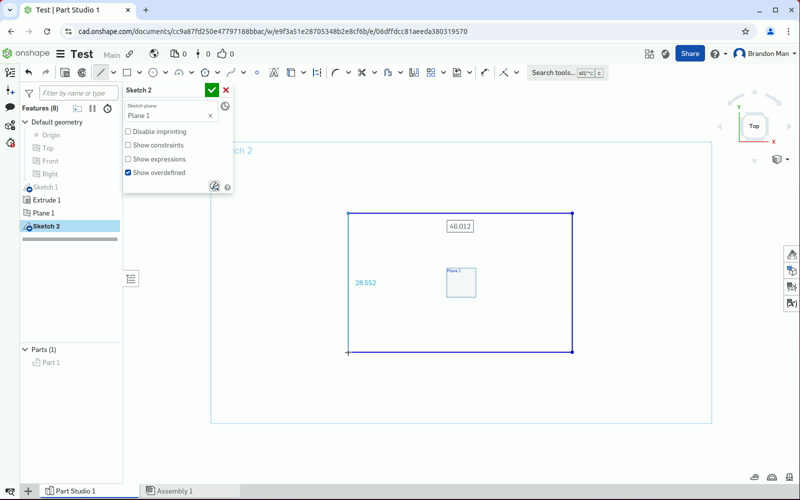
key_up(shift)
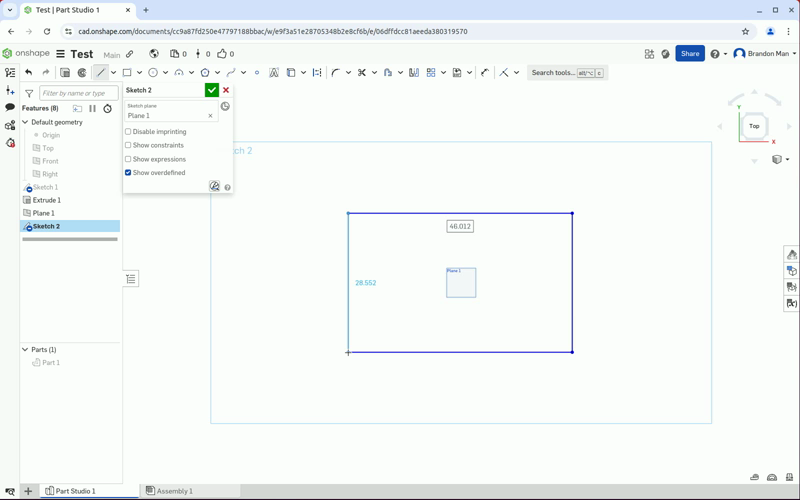
click(348, 352)
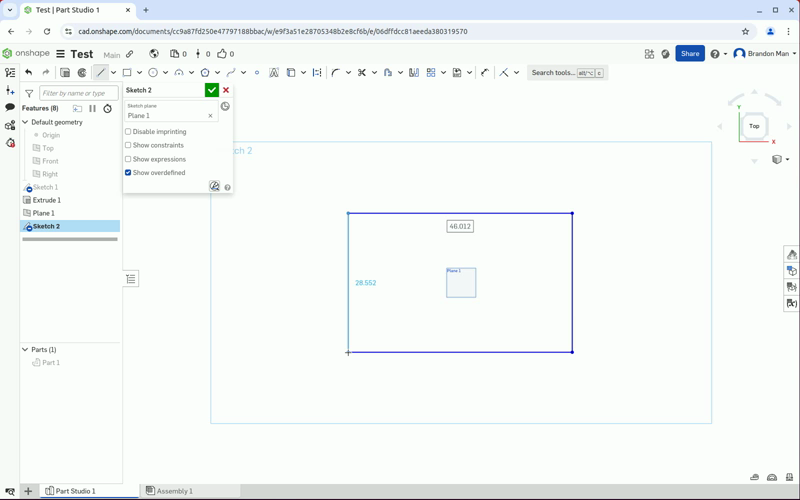
key(esc)
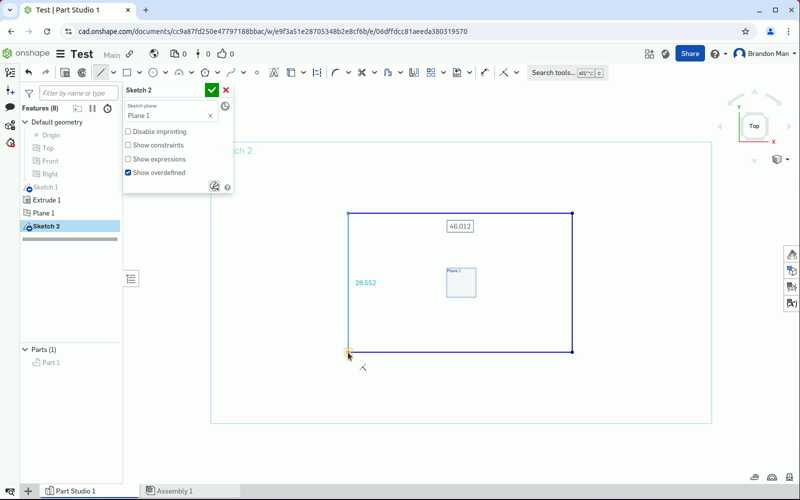
mouse_move(480, 259)
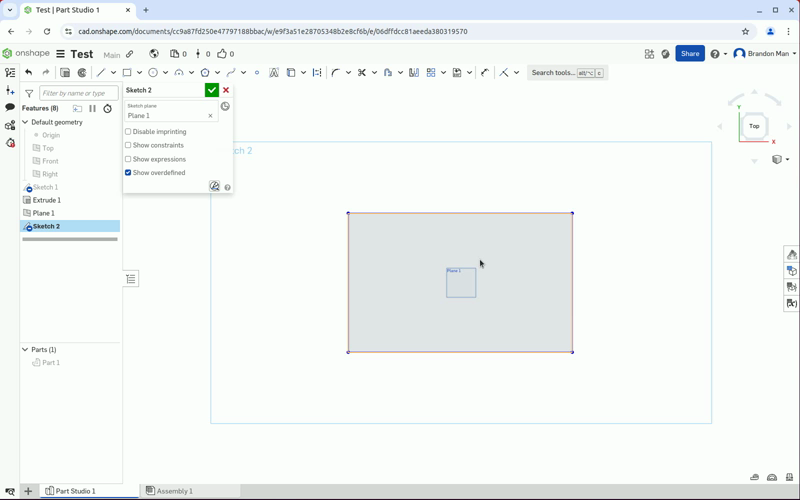
click(480, 259)
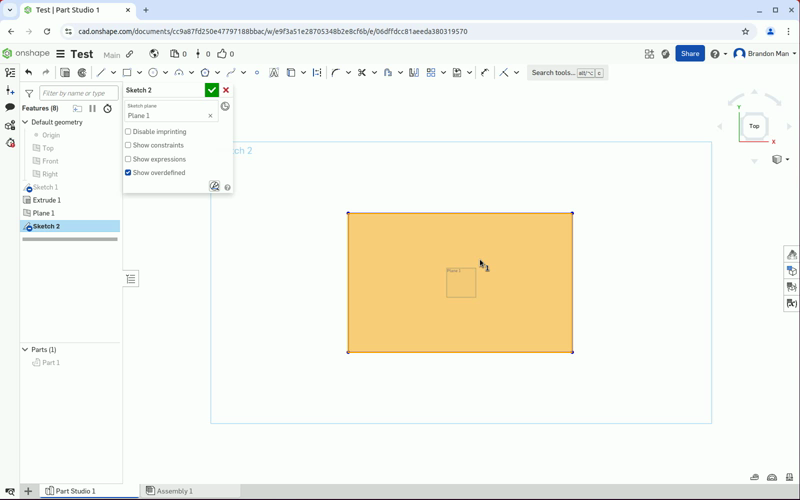
mouse_move(73, 352)
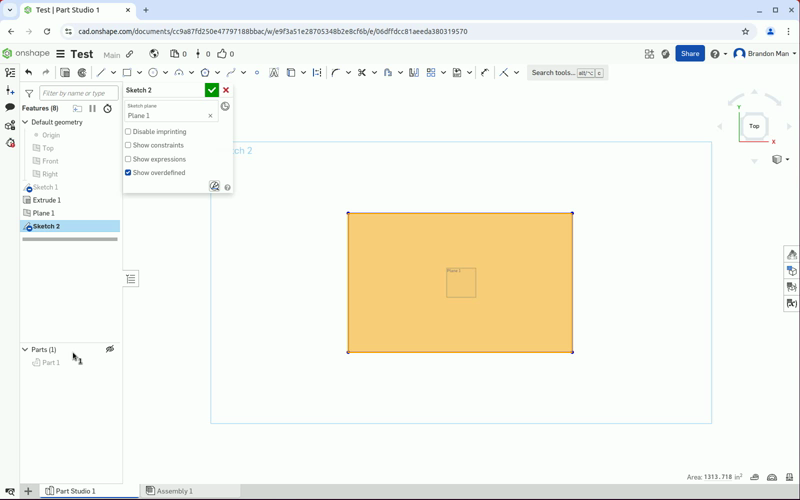
key(shift+y)
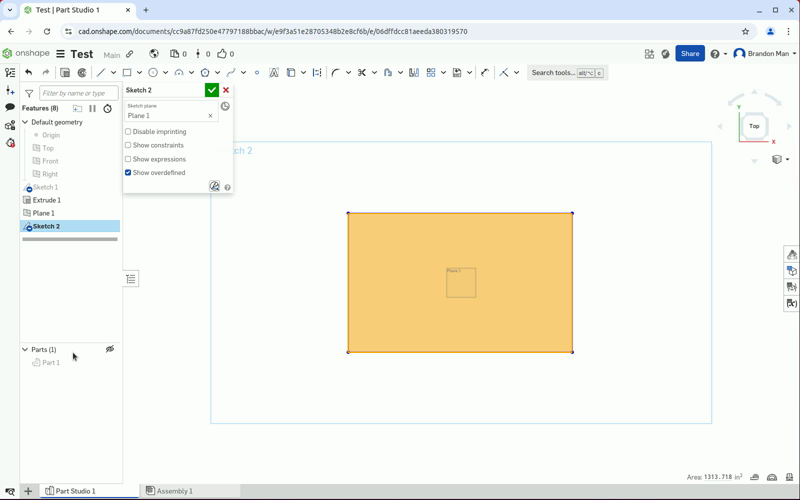
key(shift+e)
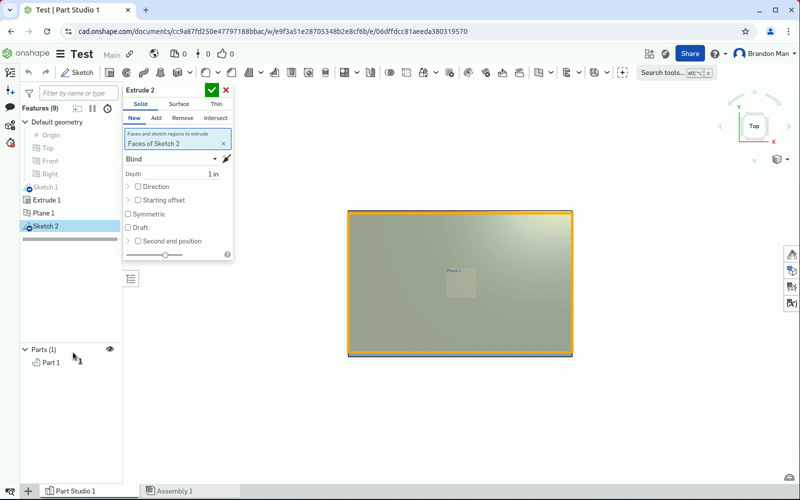
mouse_move(143, 106)
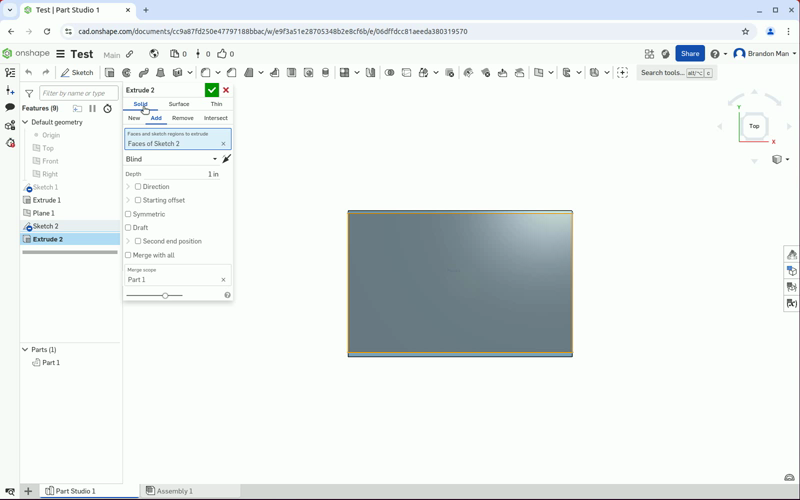
click(143, 106)
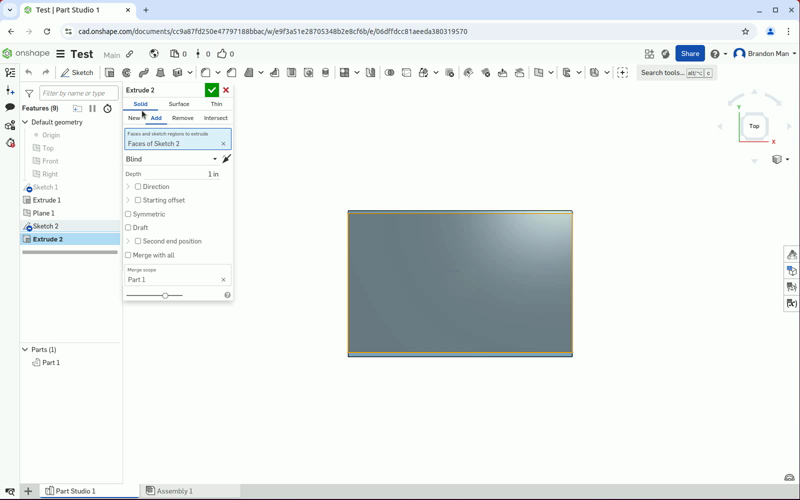
mouse_move(137, 120)
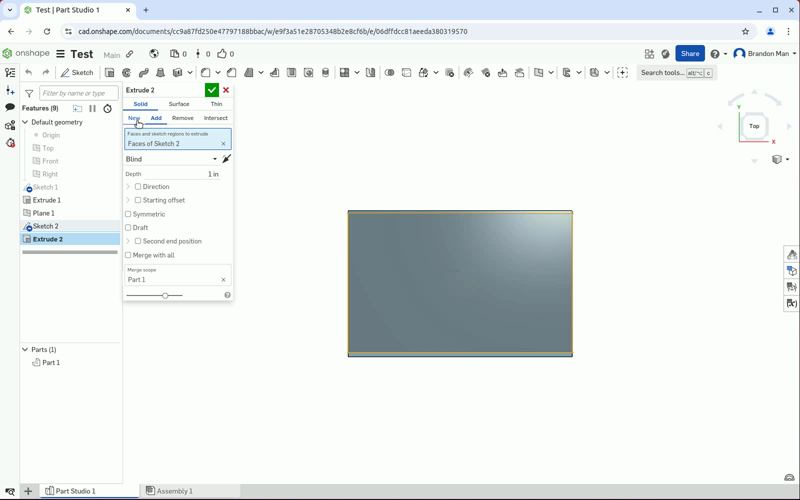
click(137, 120)
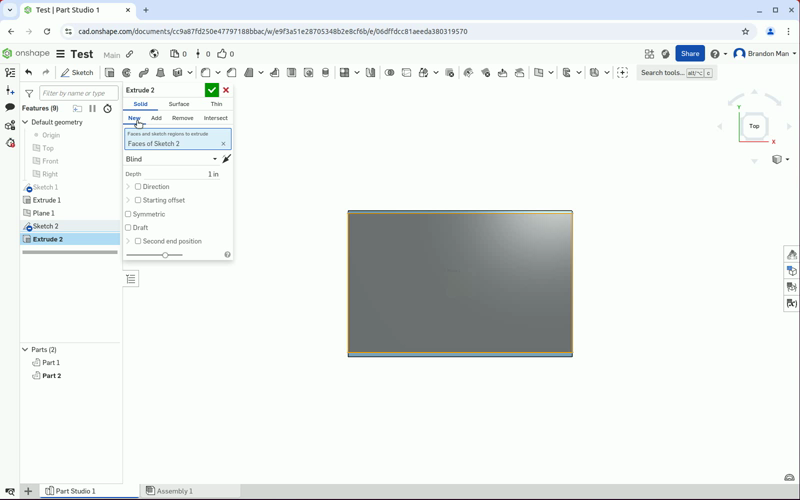
key(tab, 4)
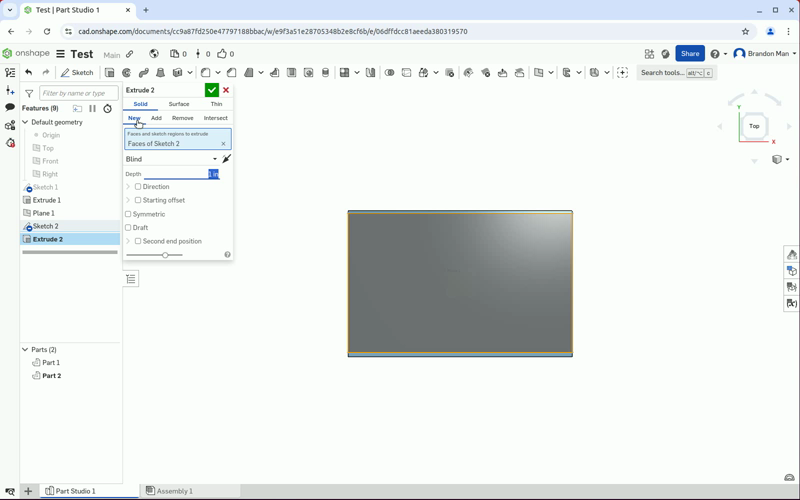
text(1.204)
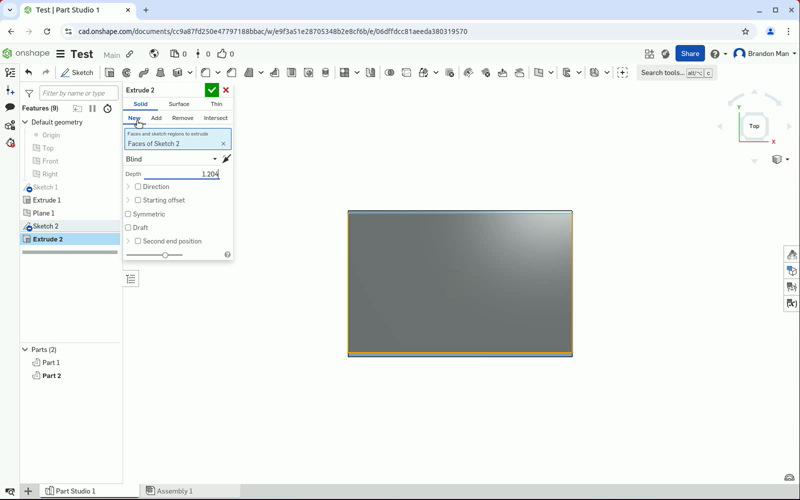
key(enter)
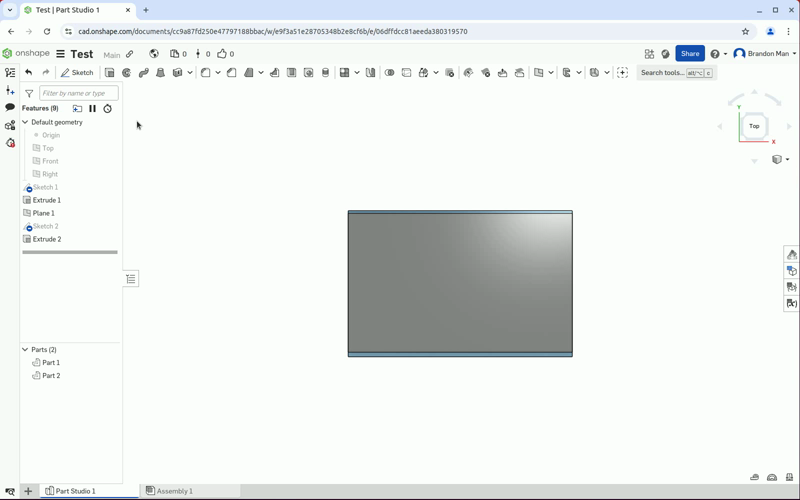
key(shift+h)
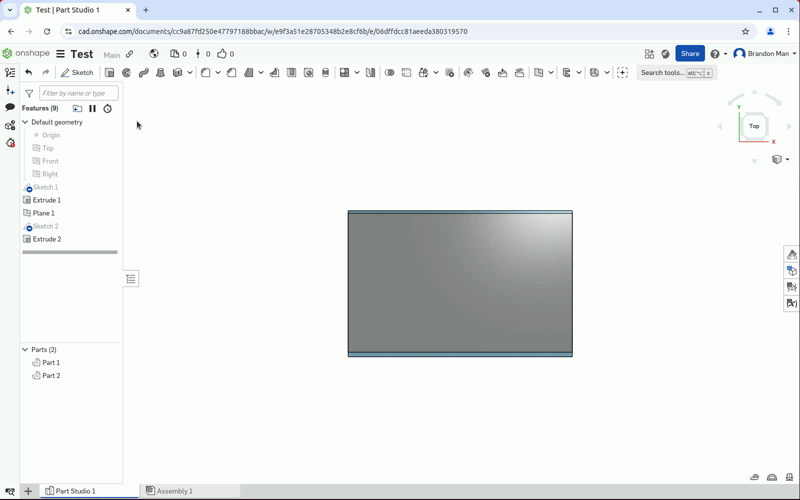
key(shift+h)
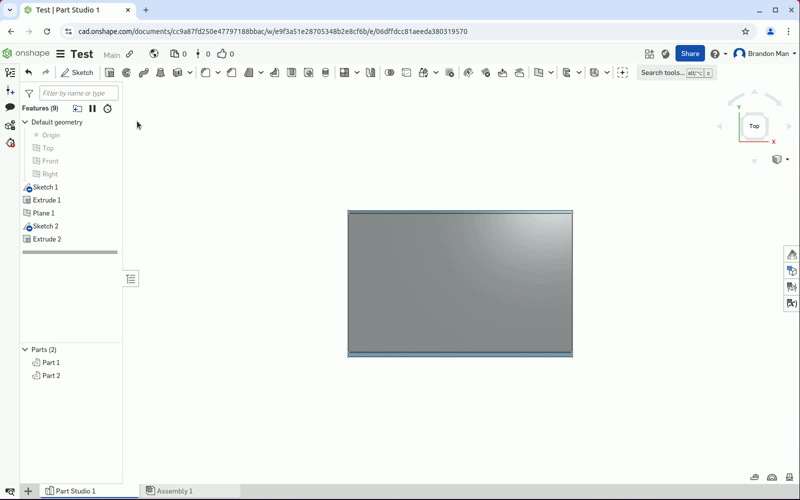
key(shift+7)
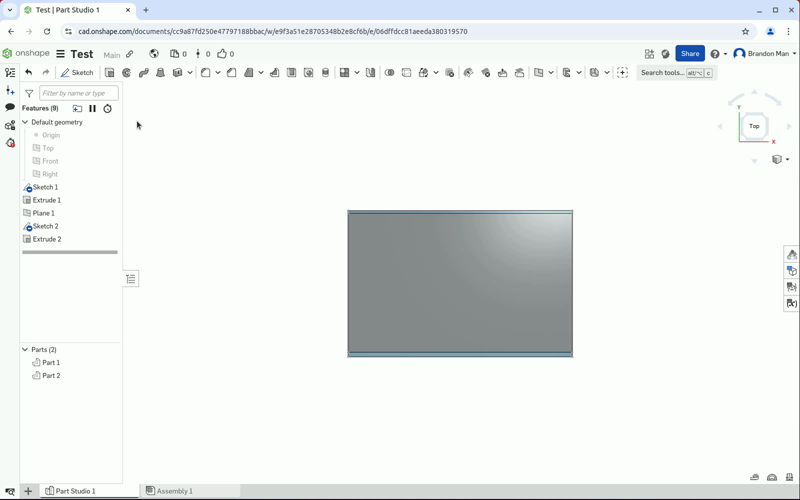
key(up, 3)
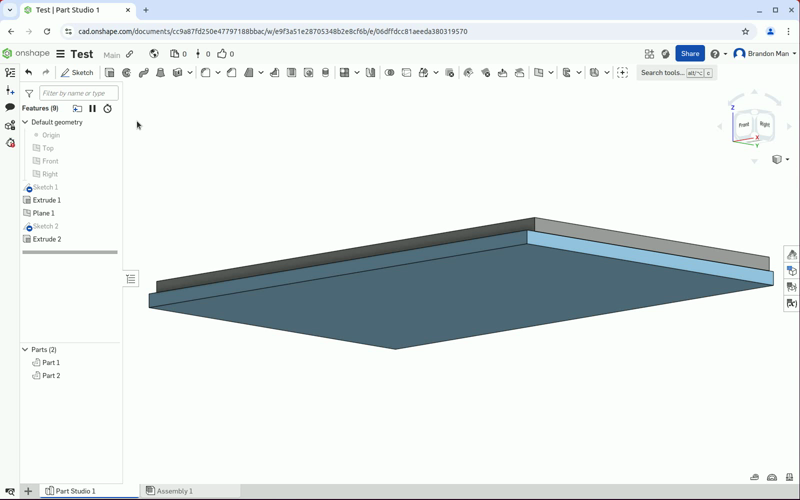
key(left, 3)
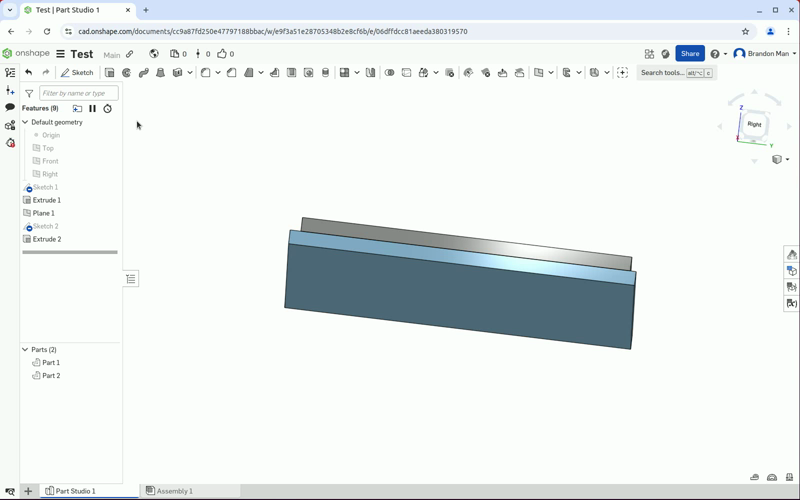
key(right, 3)
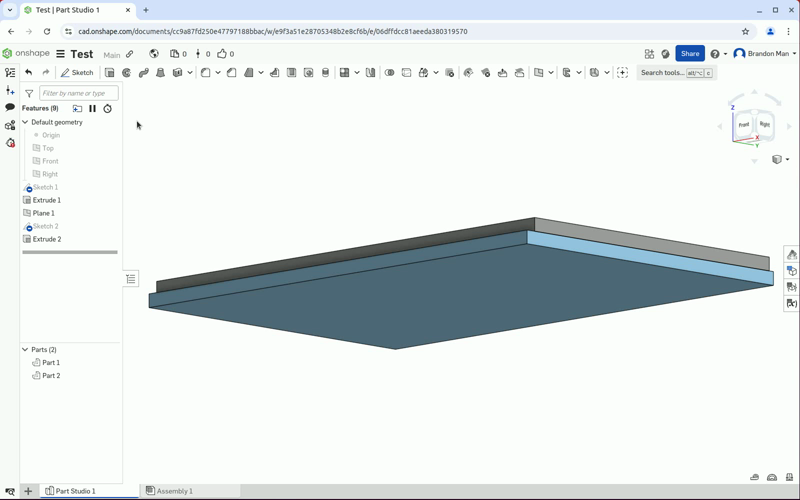
key(down, 3)
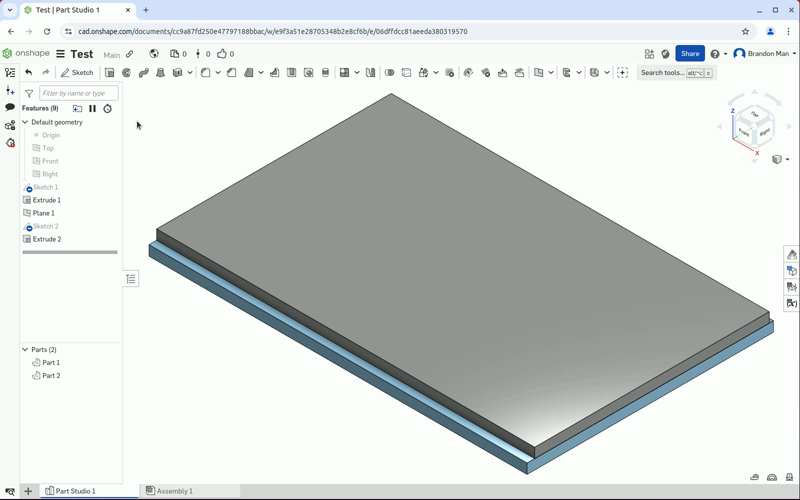
mouse_move(73, 189)
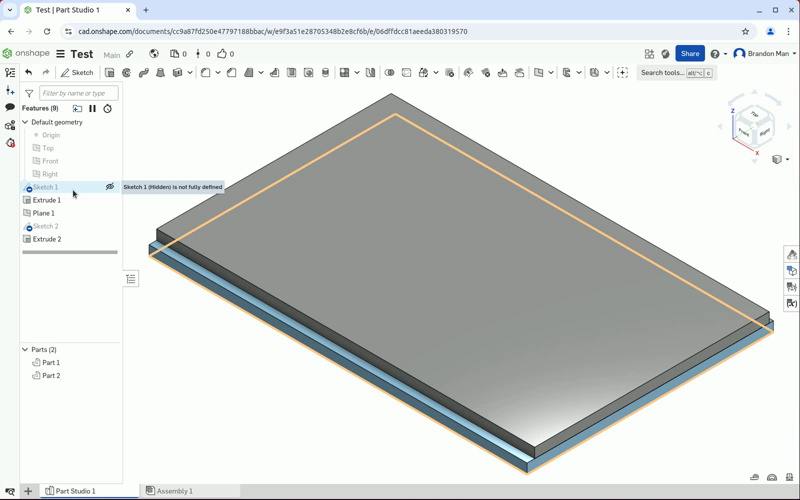
click(73, 189)